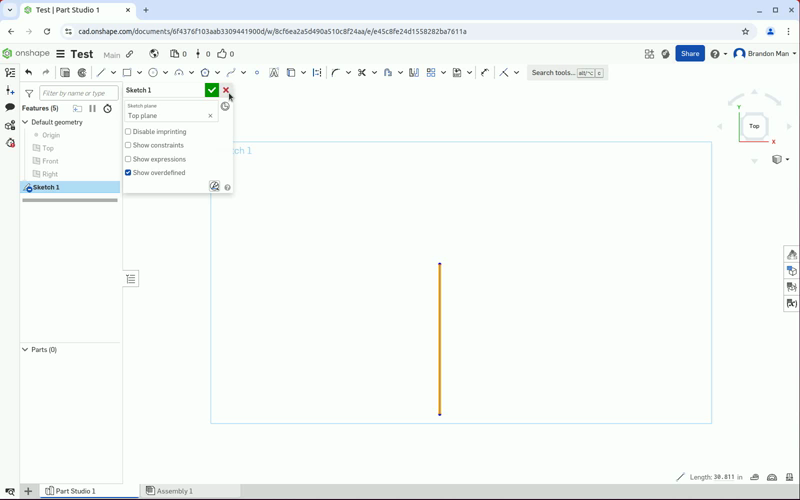
key(shift+h)
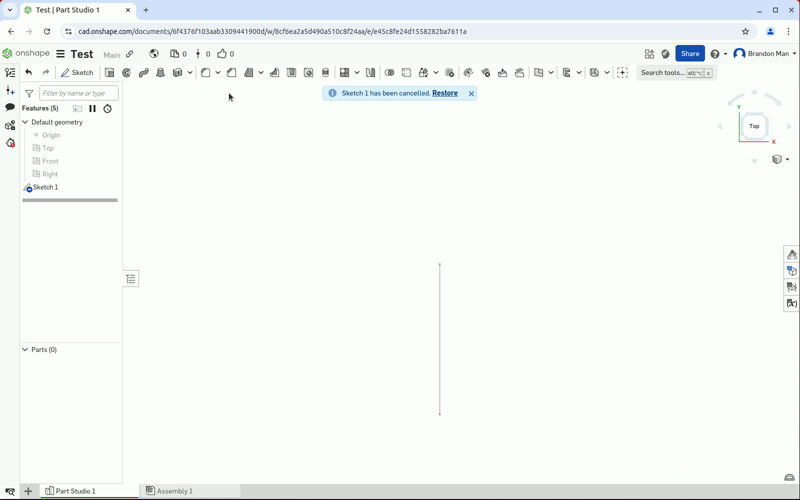
key(shift+s)
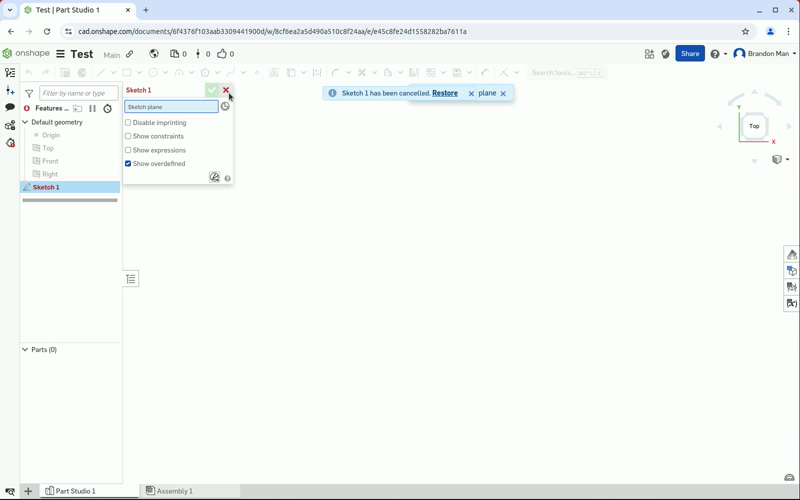
mouse_move(73, 150)
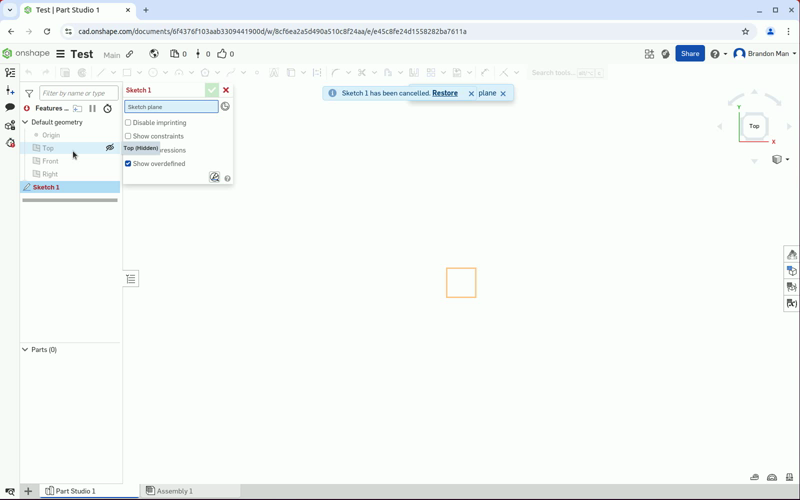
click(73, 150)
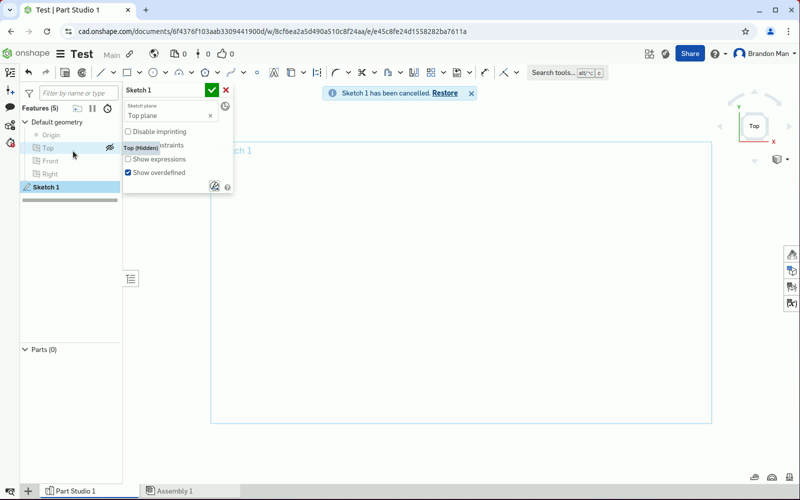
mouse_move(73, 352)
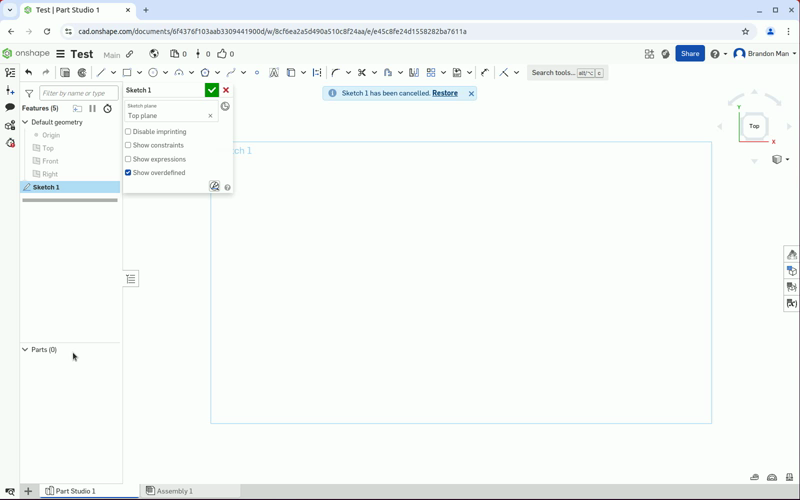
key(y)
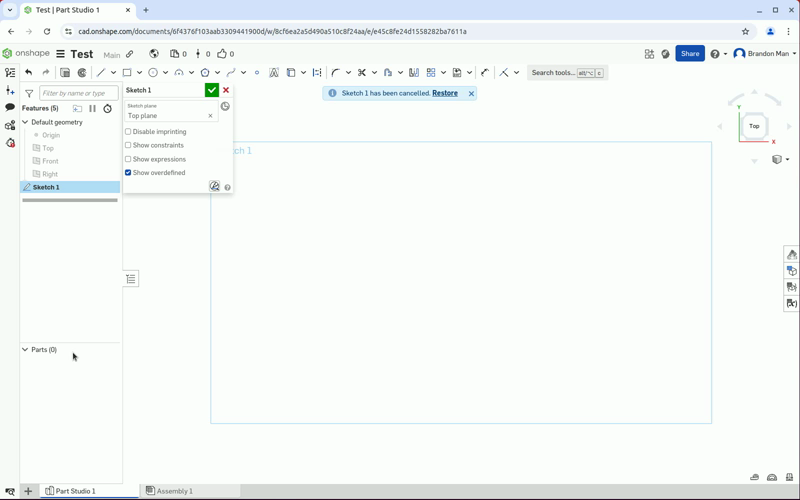
key(c)
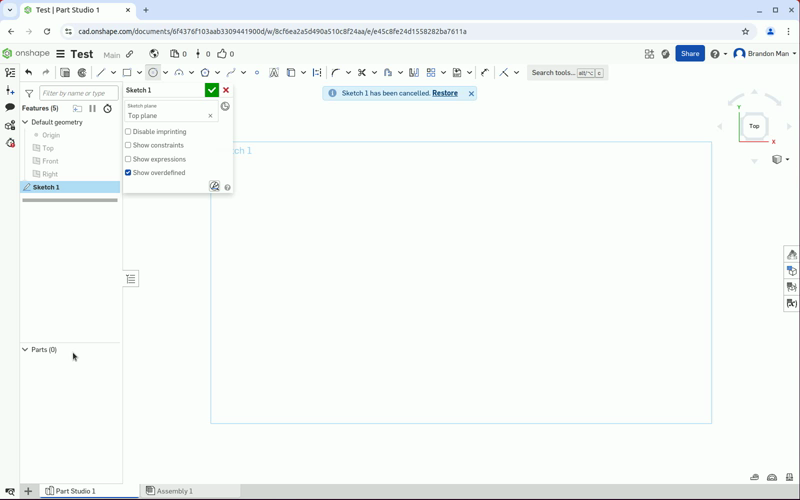
key_down(shift)
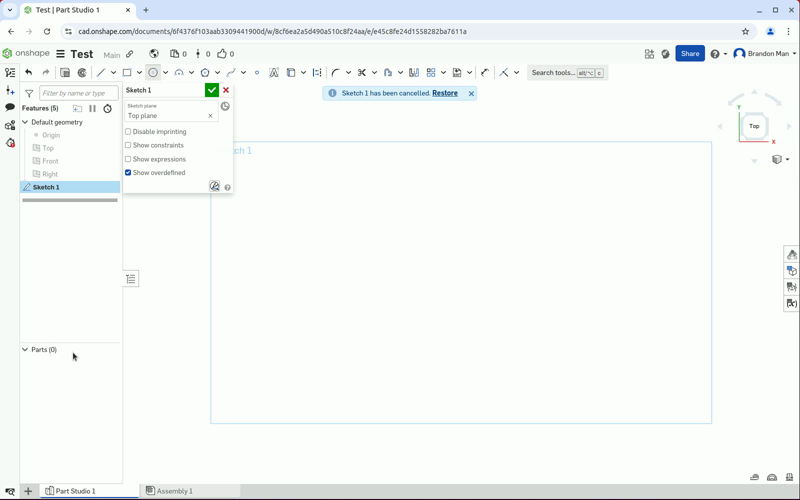
mouse_move(461, 282)
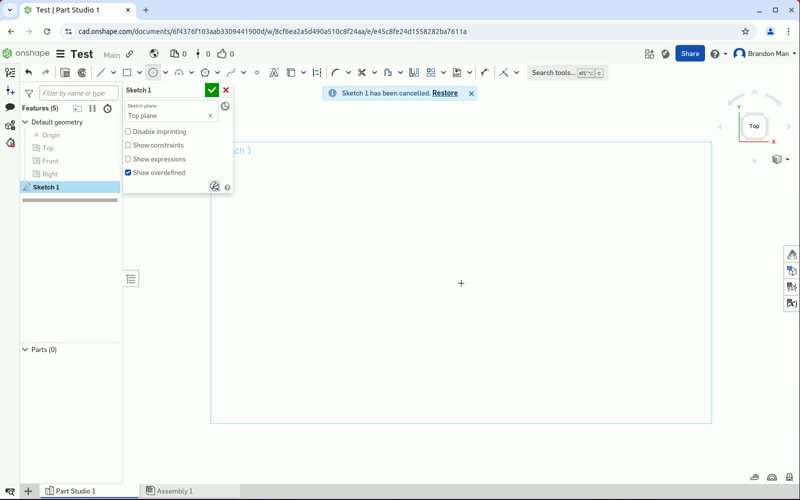
click(461, 282)
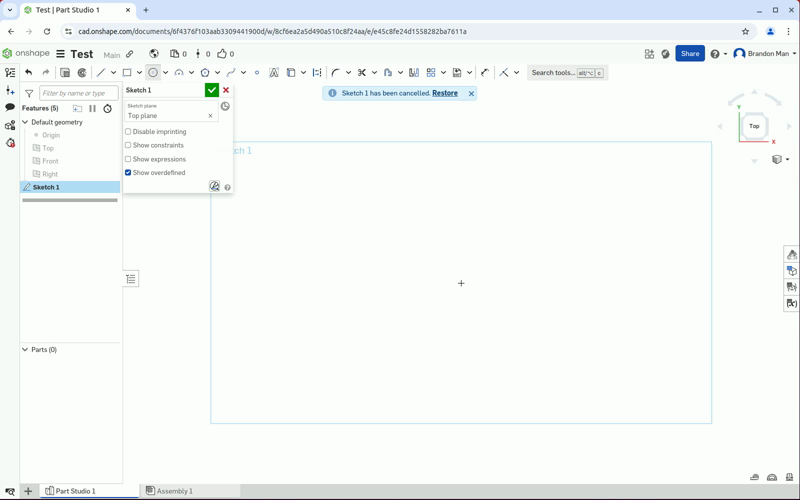
key_up(shift)
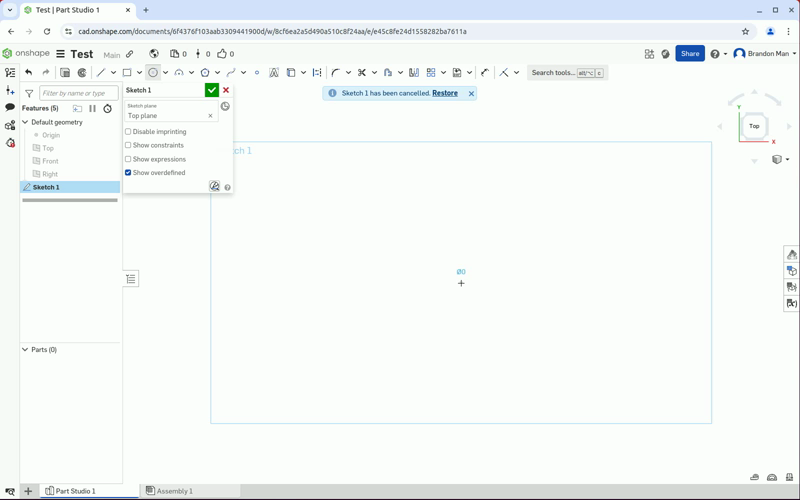
mouse_move(525, 282)
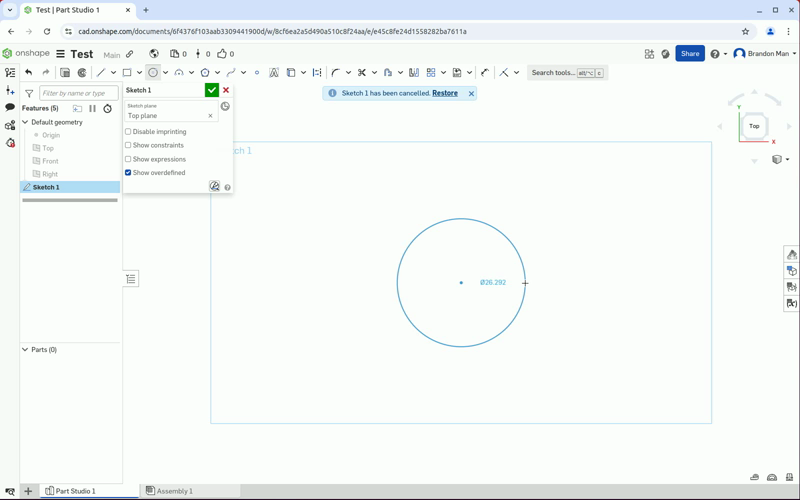
click(525, 282)
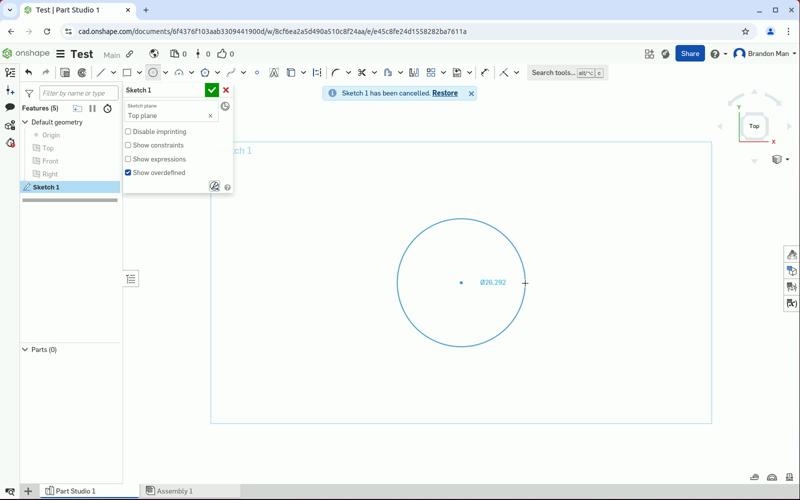
key(esc)
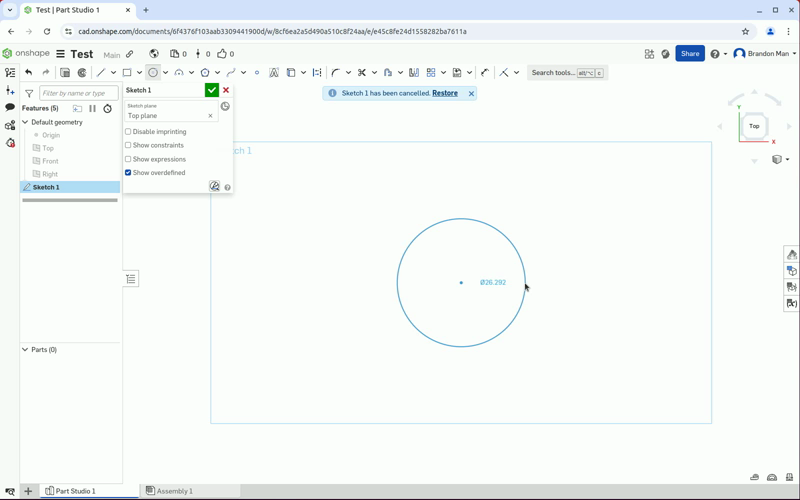
key(c)
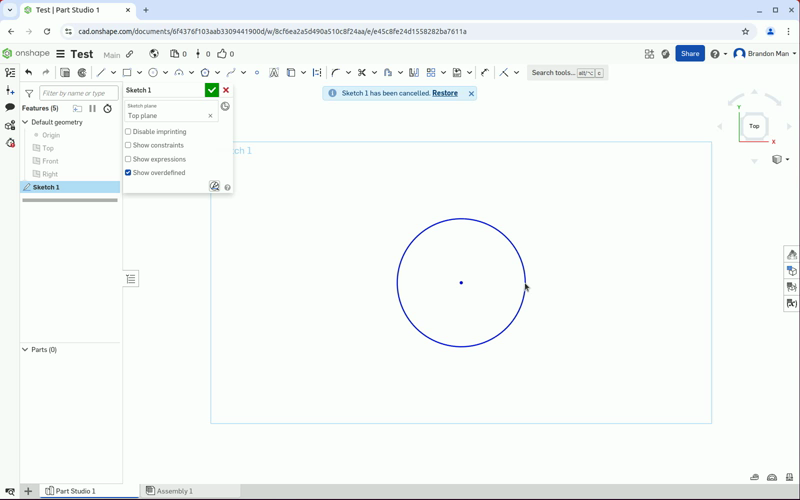
key_down(shift)
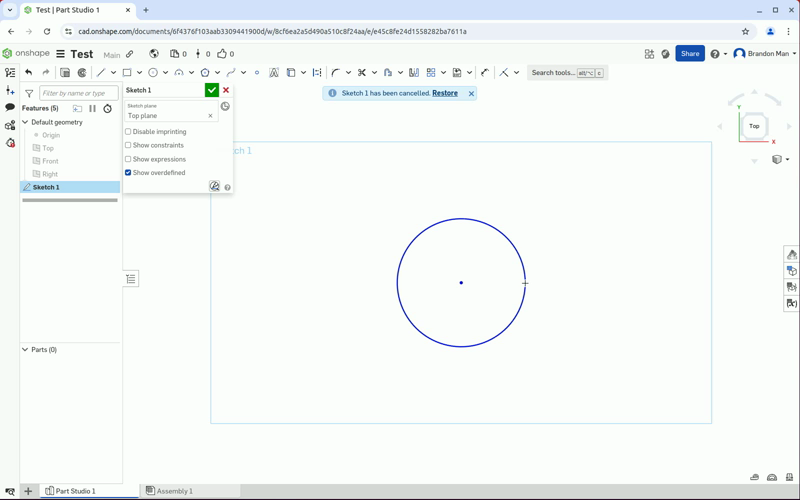
mouse_move(461, 282)
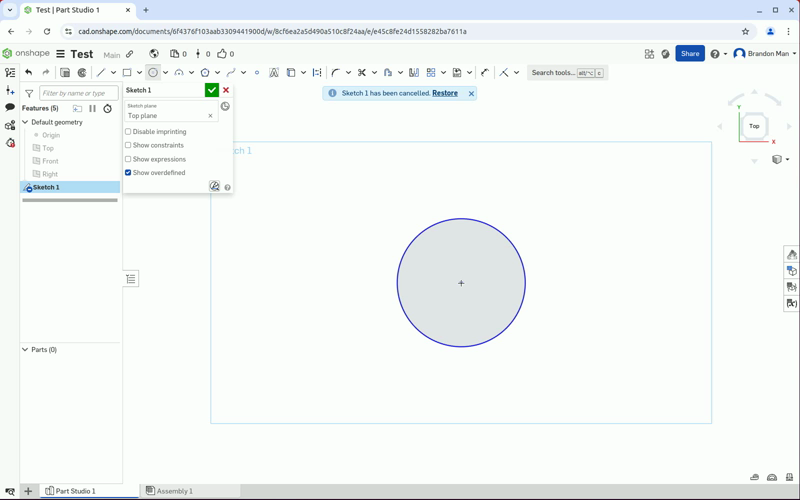
click(461, 282)
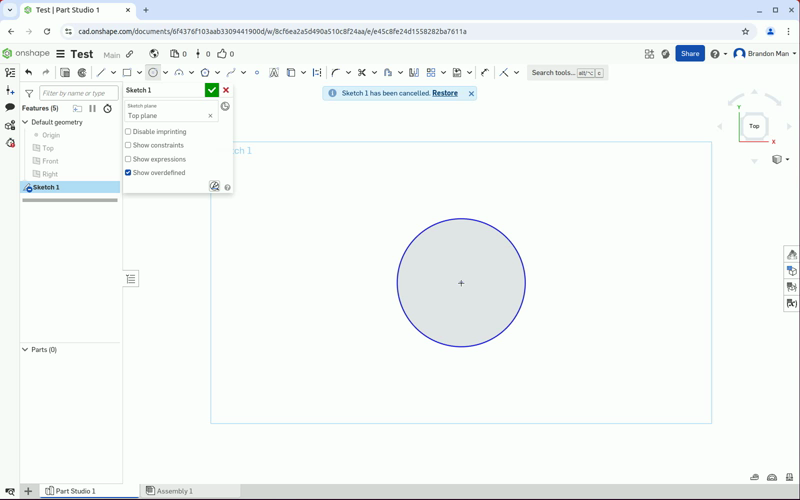
key_up(shift)
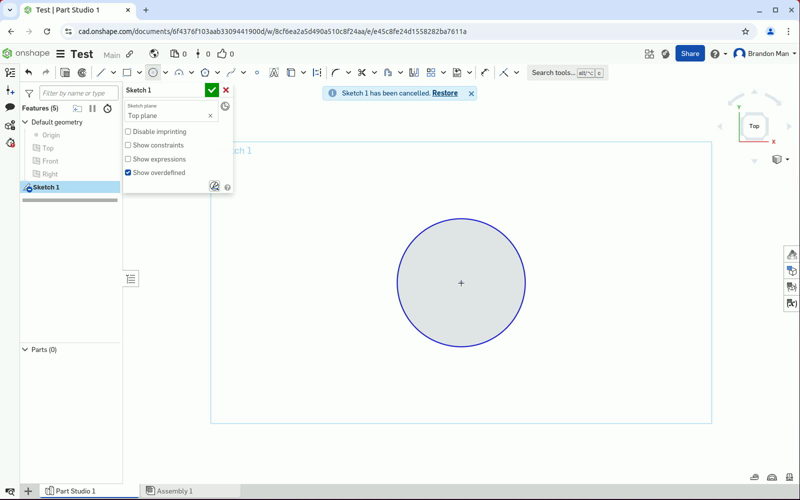
mouse_move(517, 282)
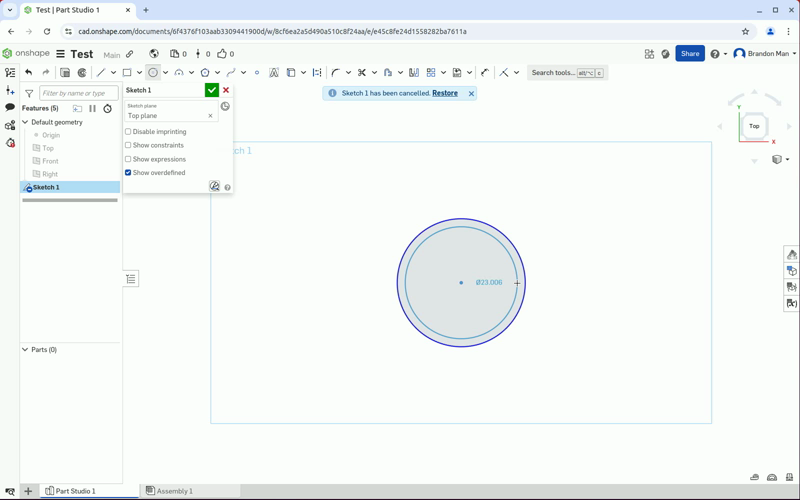
click(517, 282)
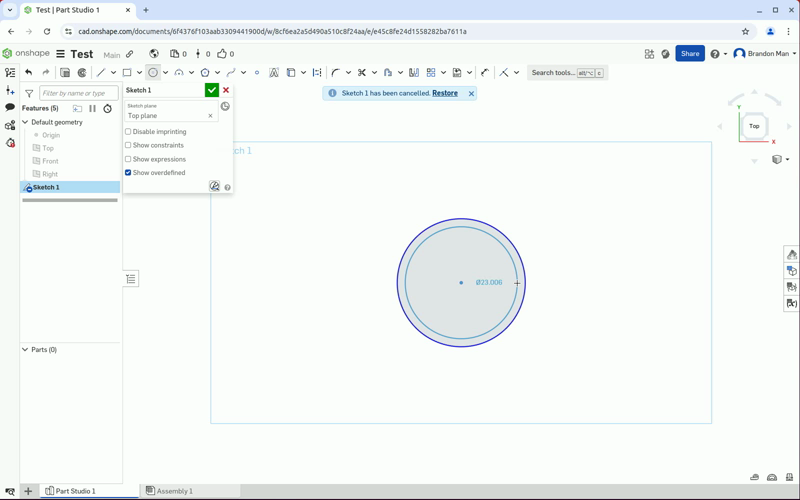
key(esc)
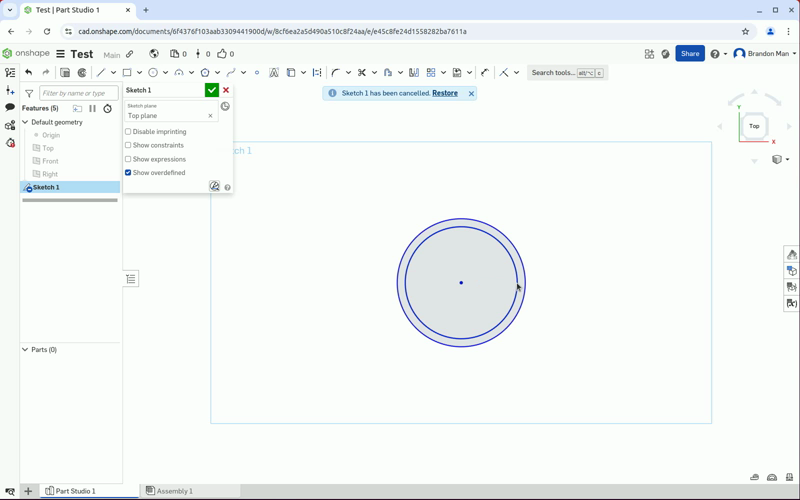
mouse_move(465, 344)
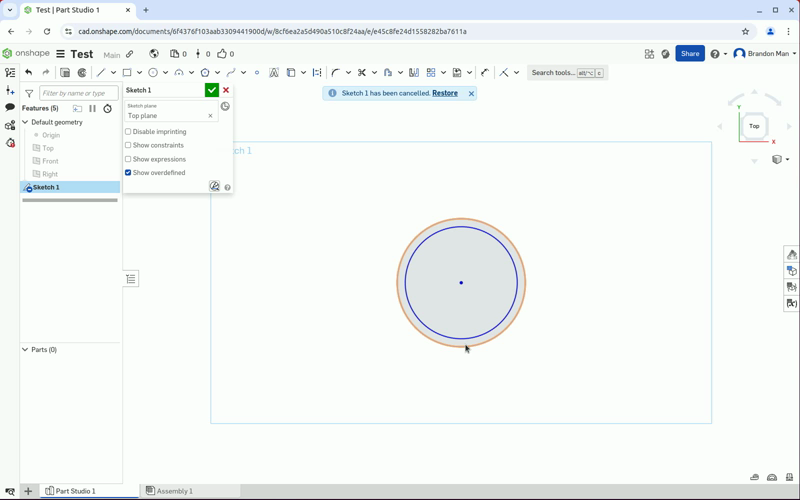
click(465, 344)
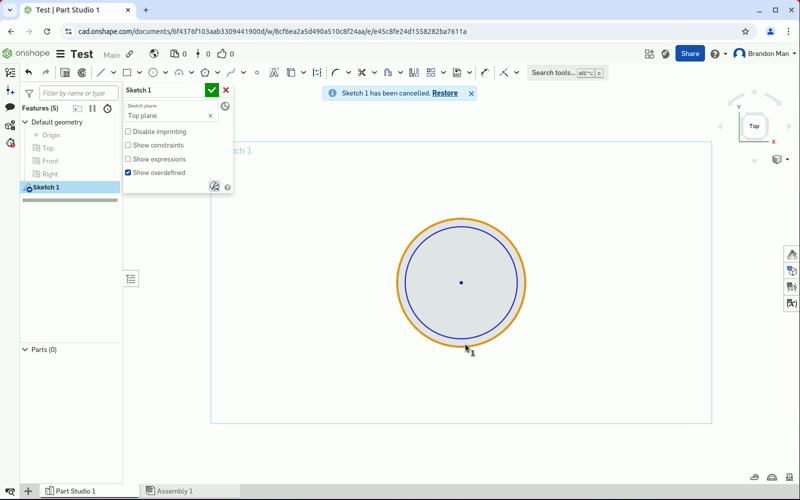
mouse_move(73, 352)
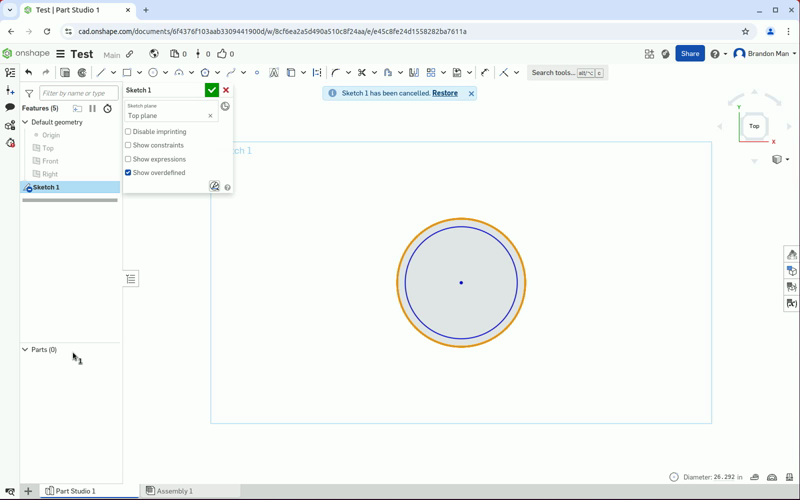
key(shift+y)
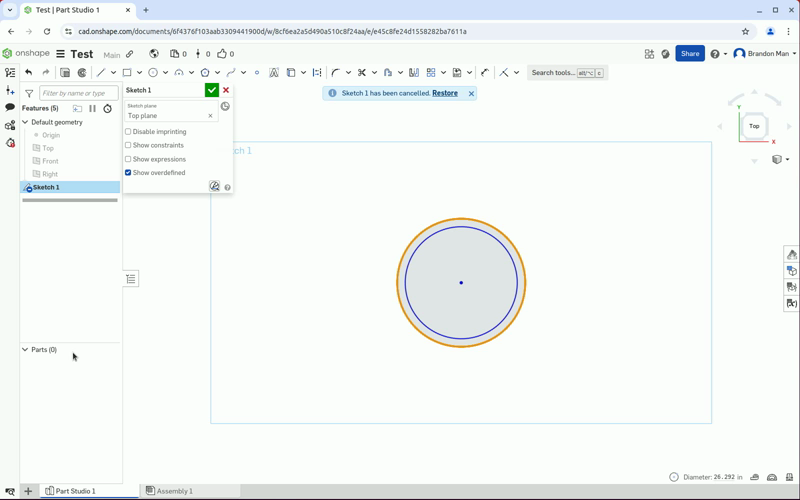
key(shift+e)
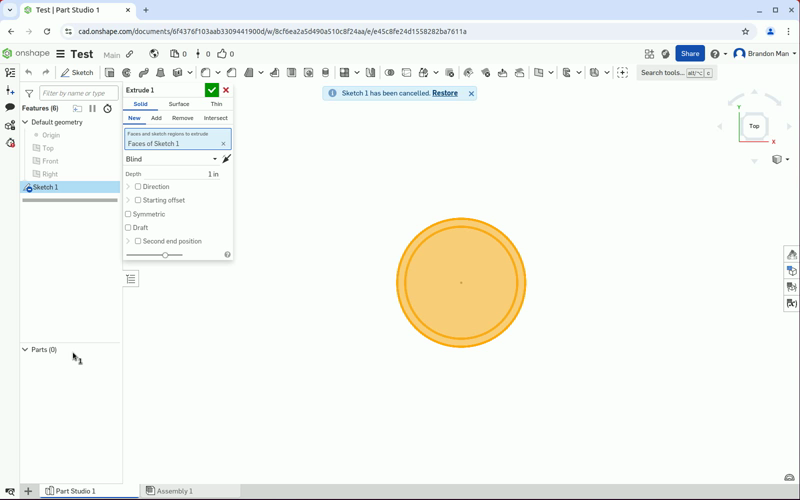
mouse_move(143, 106)
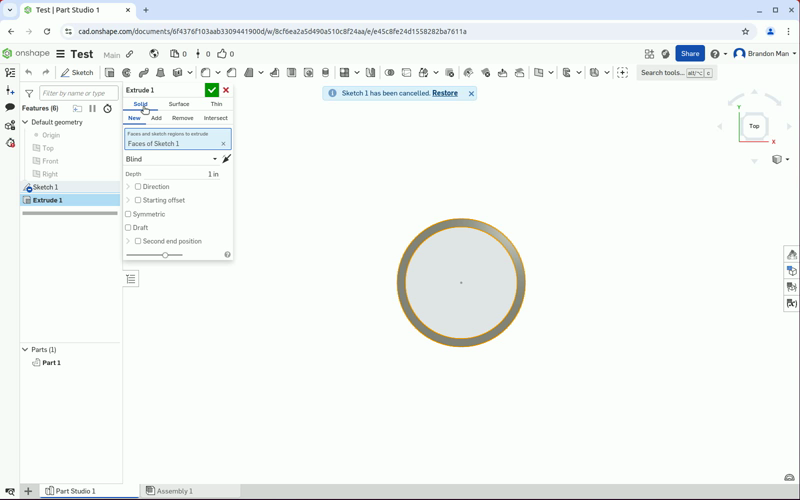
click(143, 106)
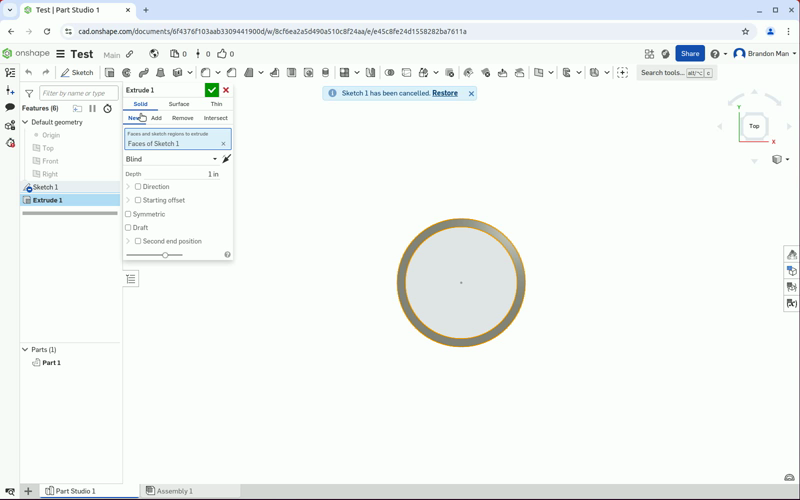
mouse_move(137, 120)
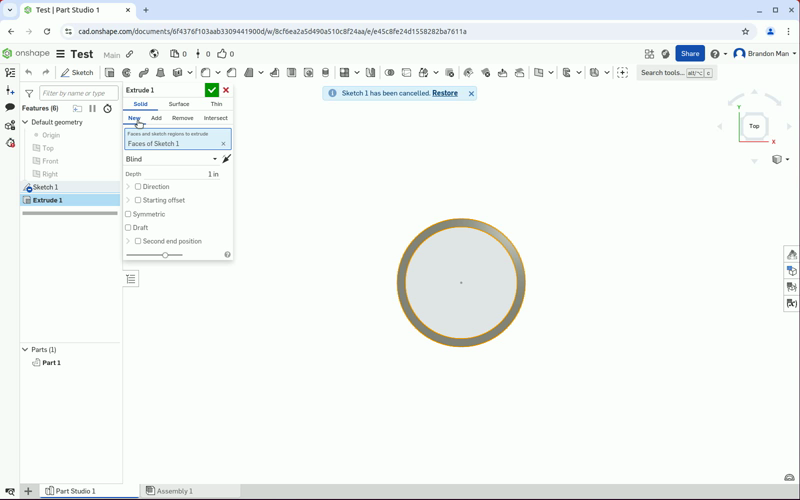
click(137, 120)
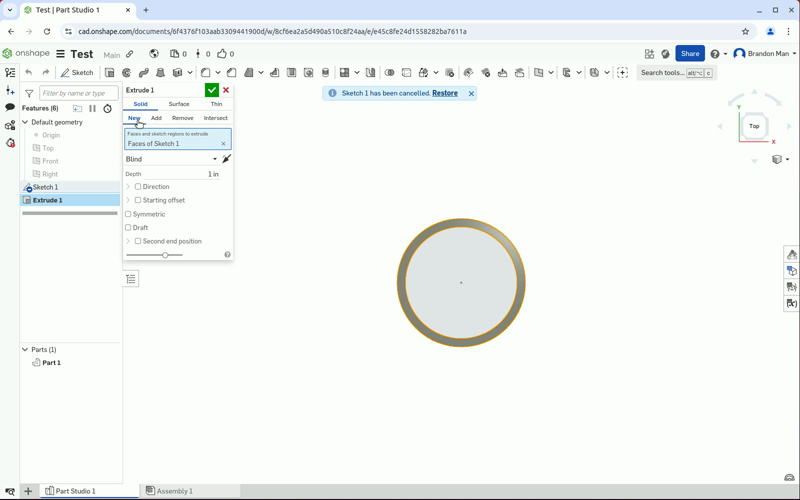
key(tab, 4)
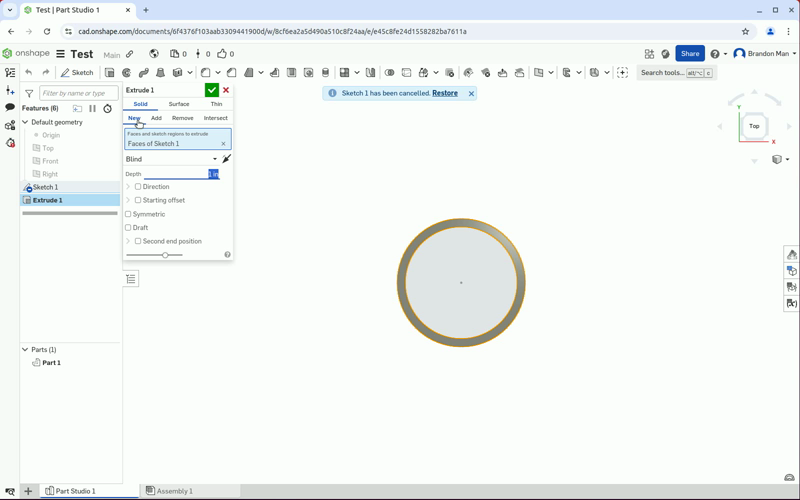
text(23.108)
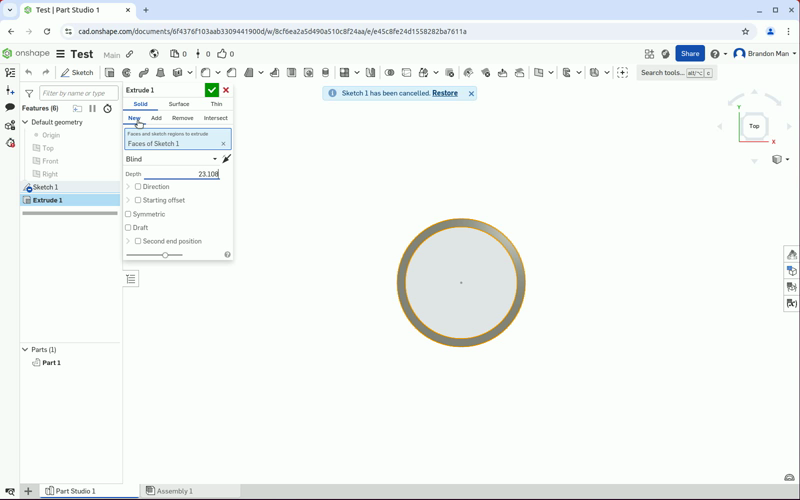
key(tab, 3)
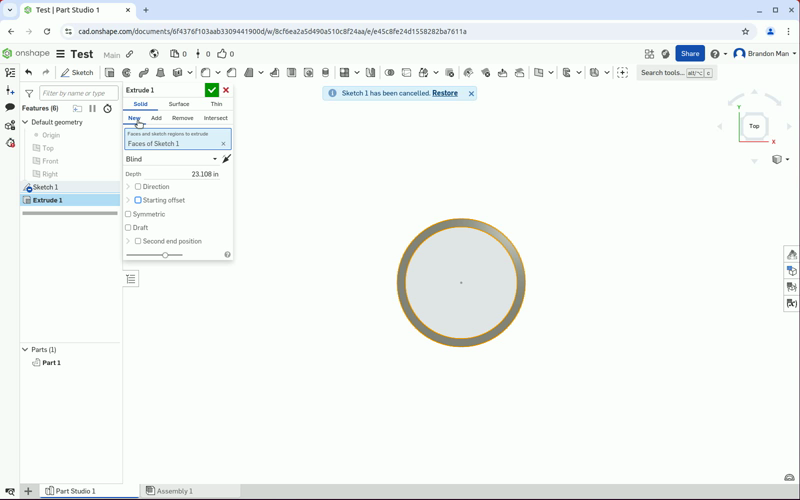
key(tab, 2)
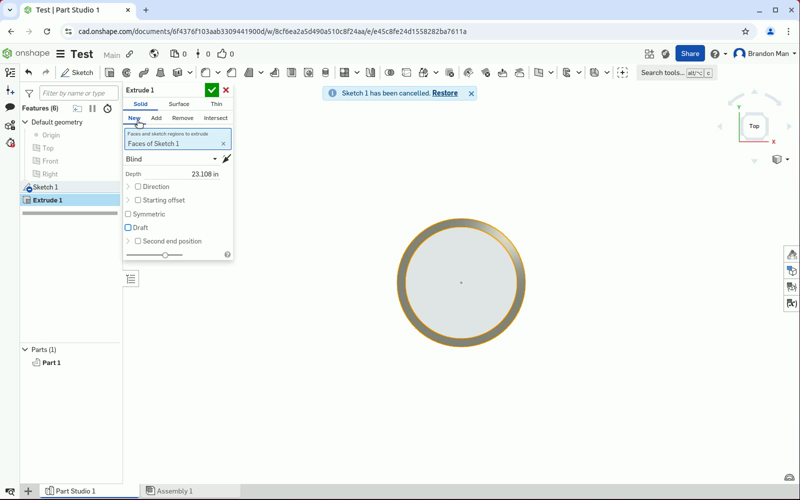
key(space)
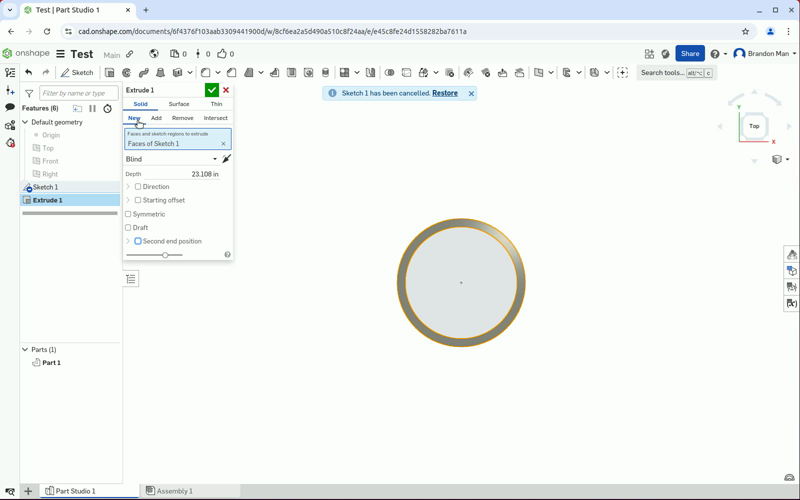
key(tab, 3)
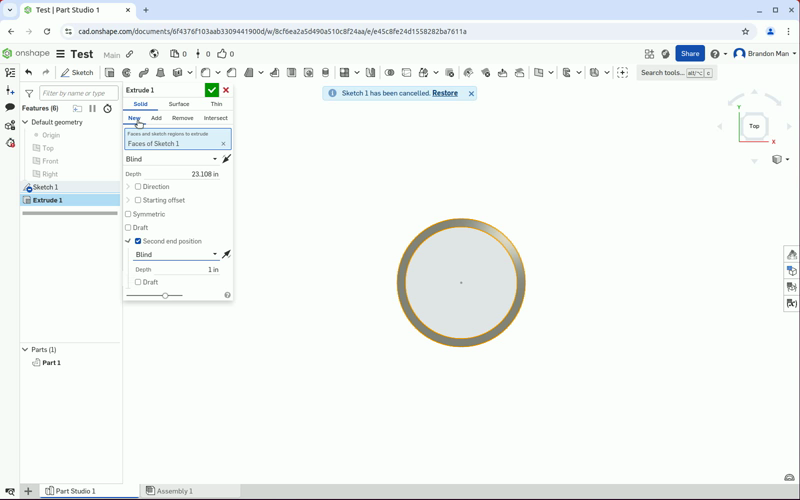
text(23.108)
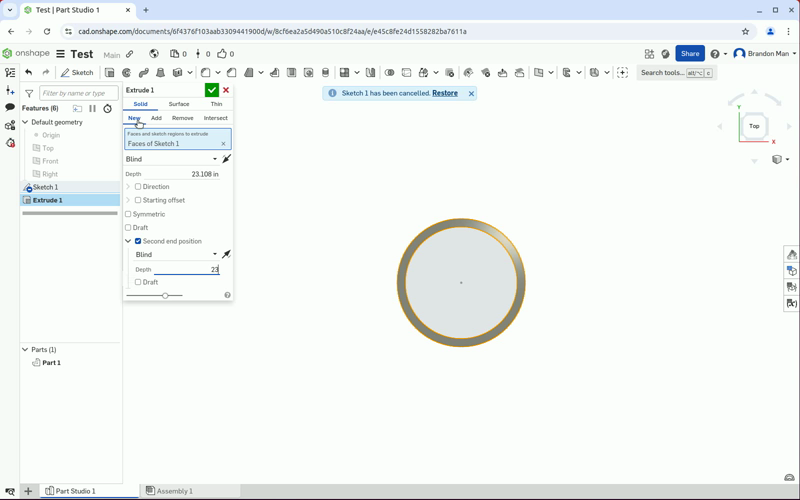
key(enter)
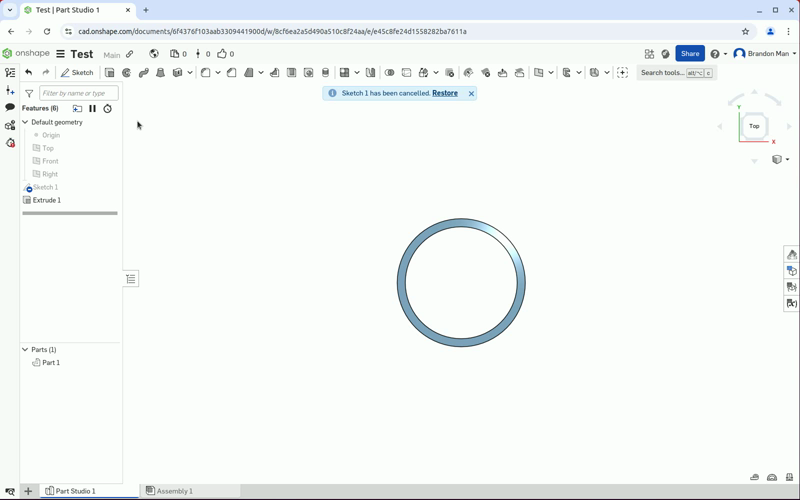
key(shift+h)
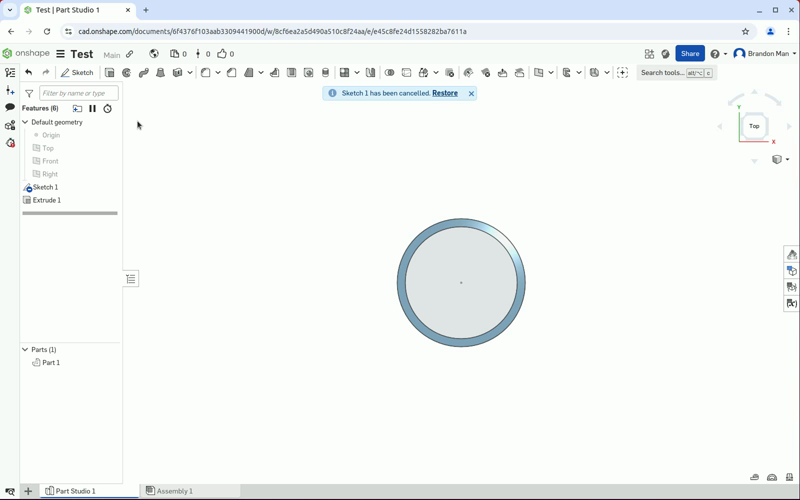
key(shift+h)
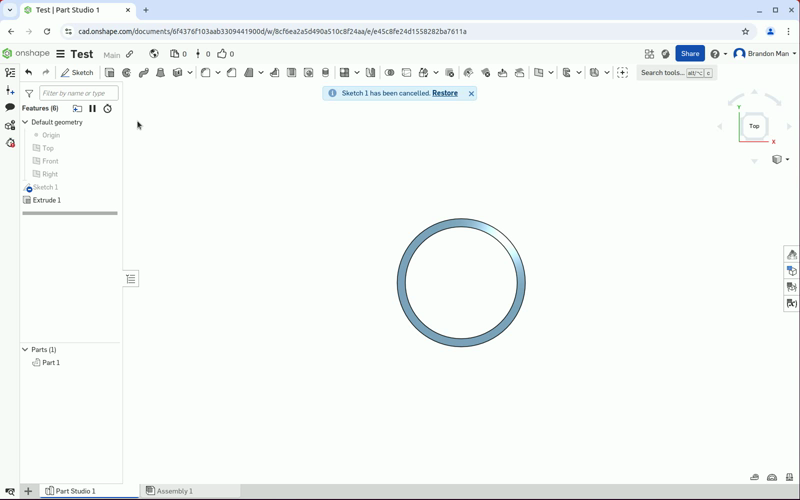
mouse_move(73, 189)
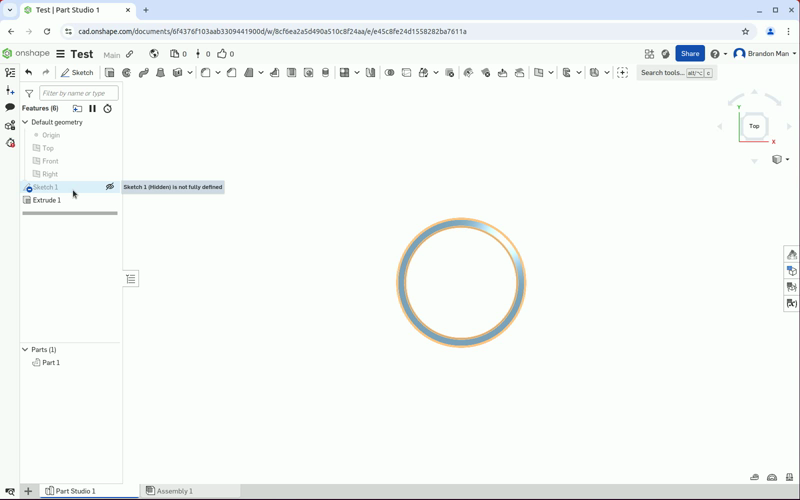
click(73, 189)
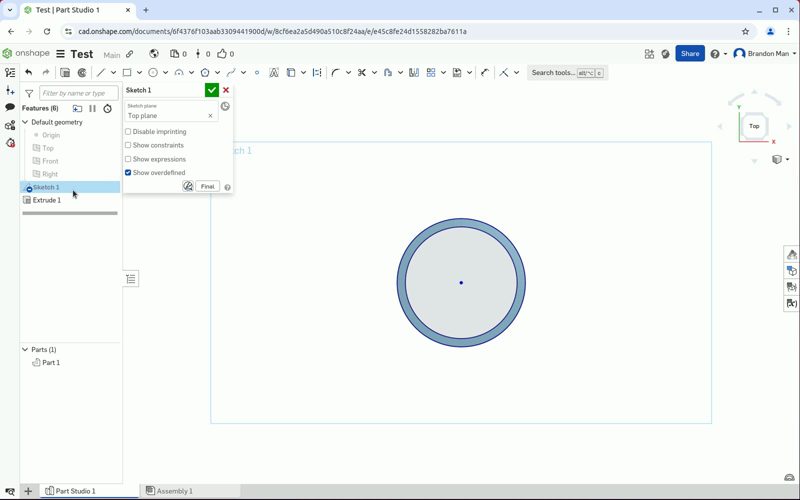
mouse_move(229, 92)
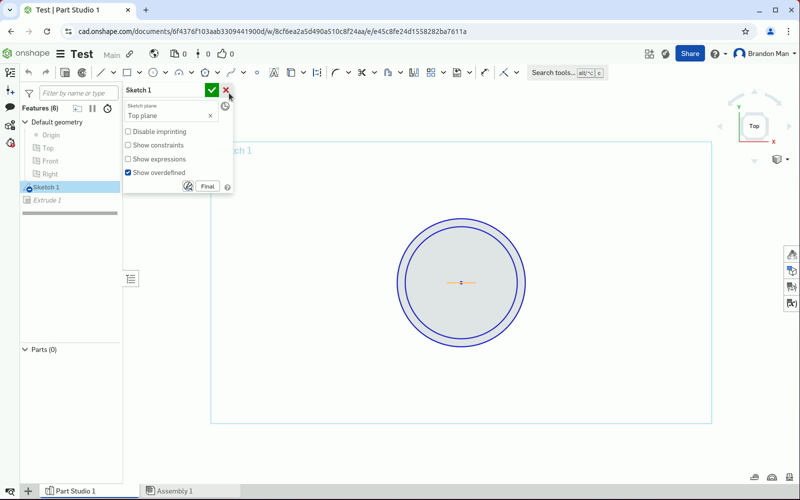
click(229, 92)
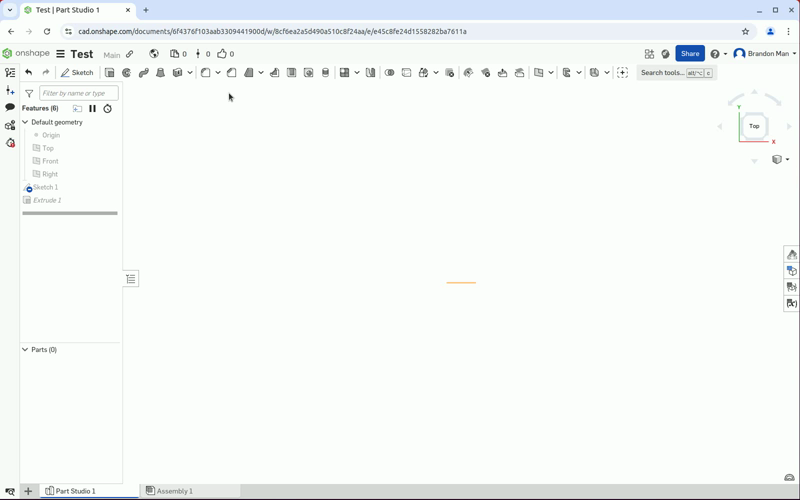
mouse_move(73, 352)
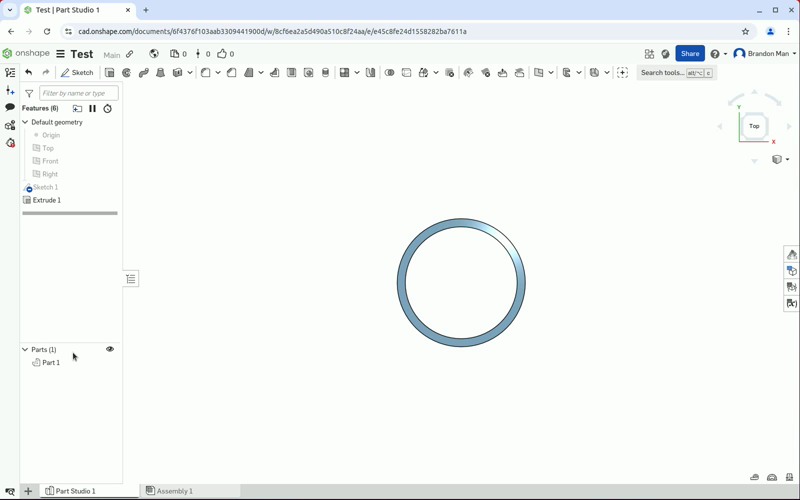
key(y)
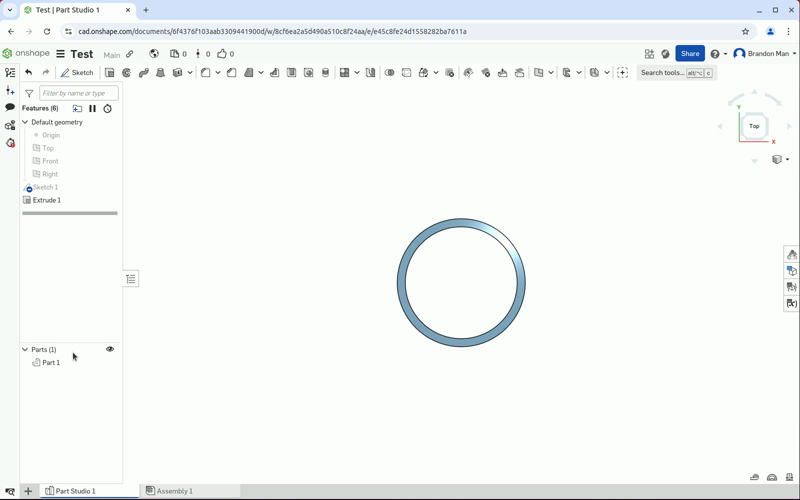
key(shift+p)
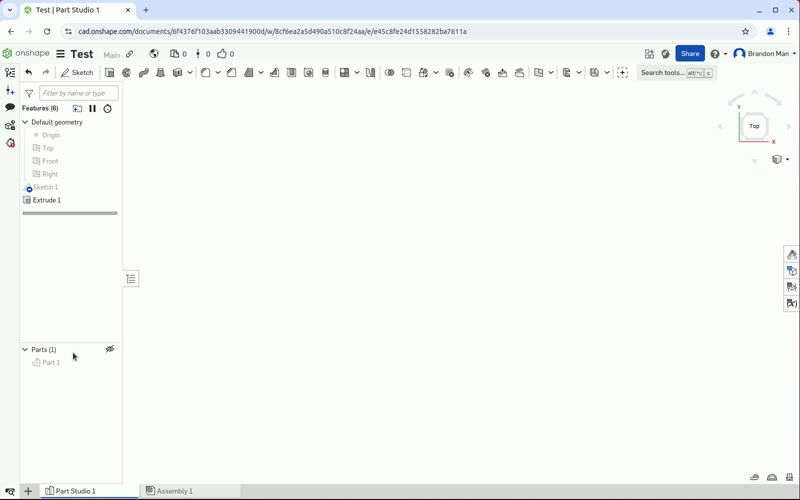
key(space)
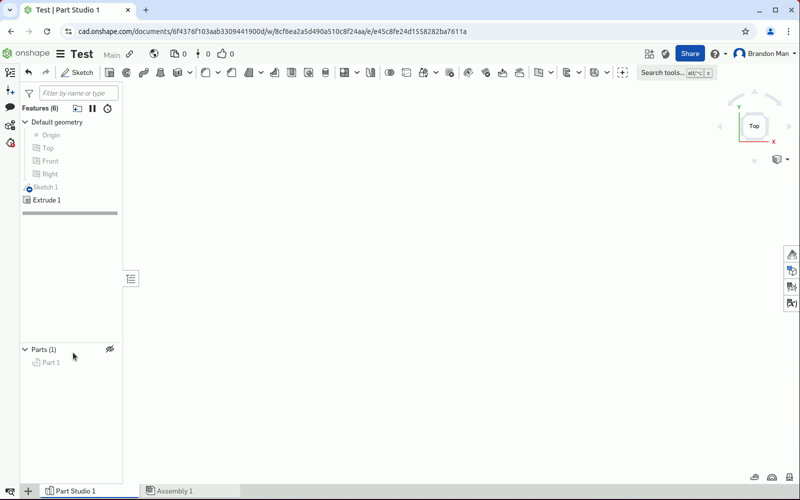
key_down(shift)
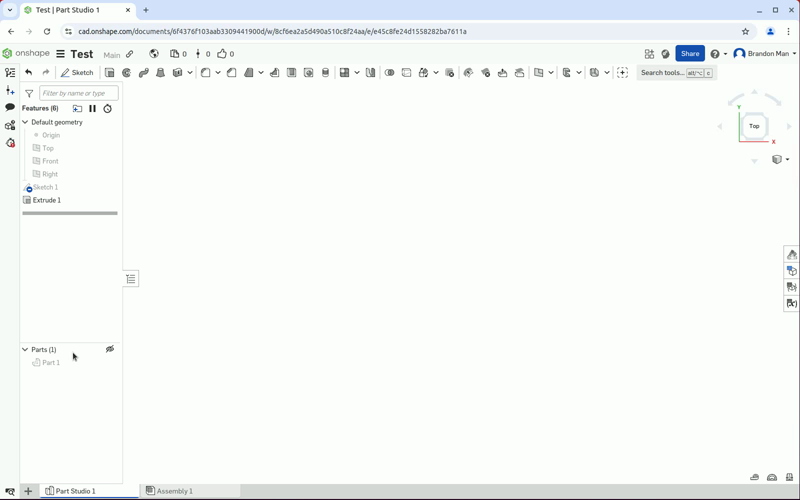
key(up)
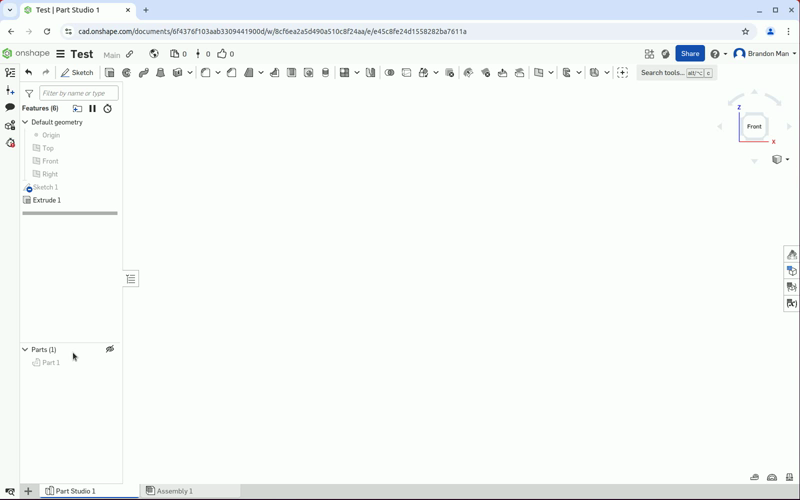
key_up(shift)
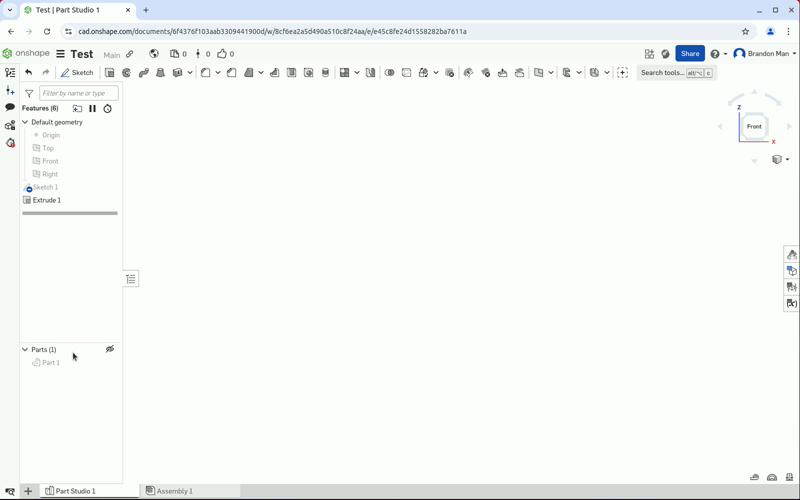
key(space)
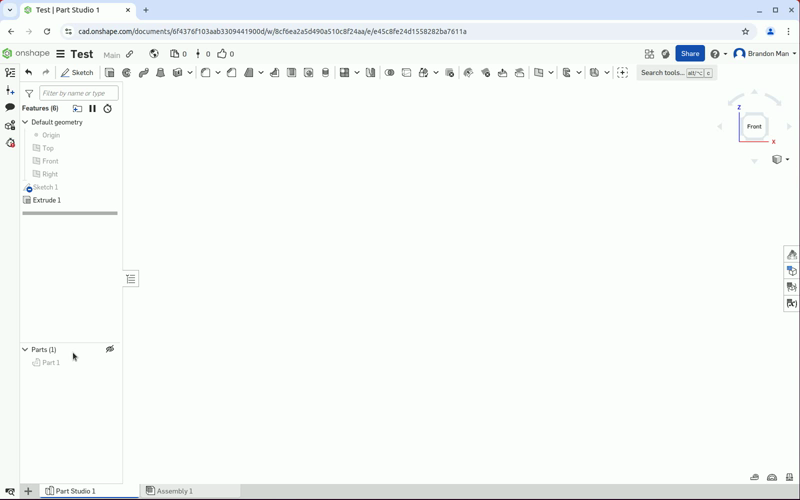
key_down(shift)
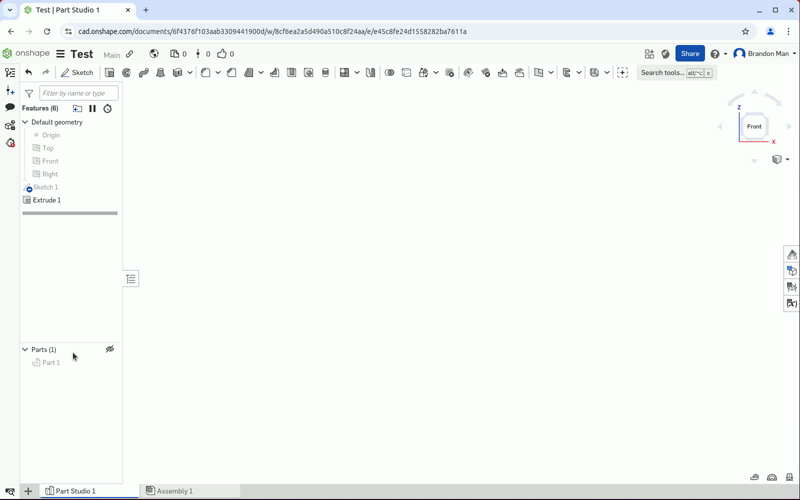
key(left)
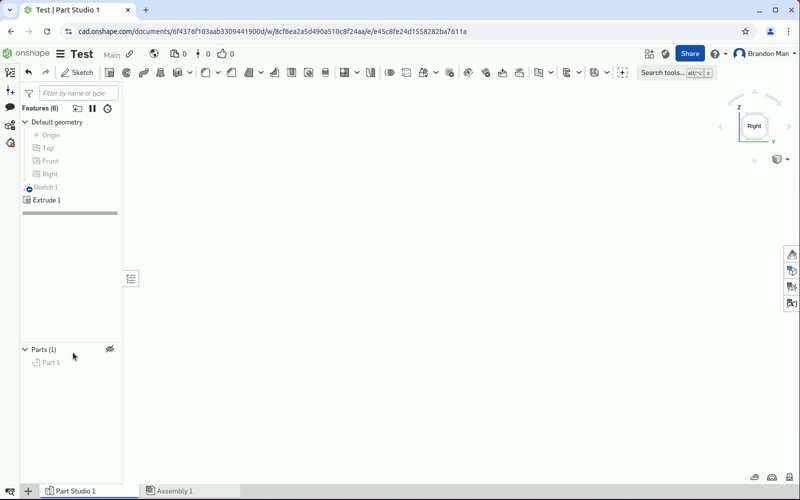
key_up(shift)
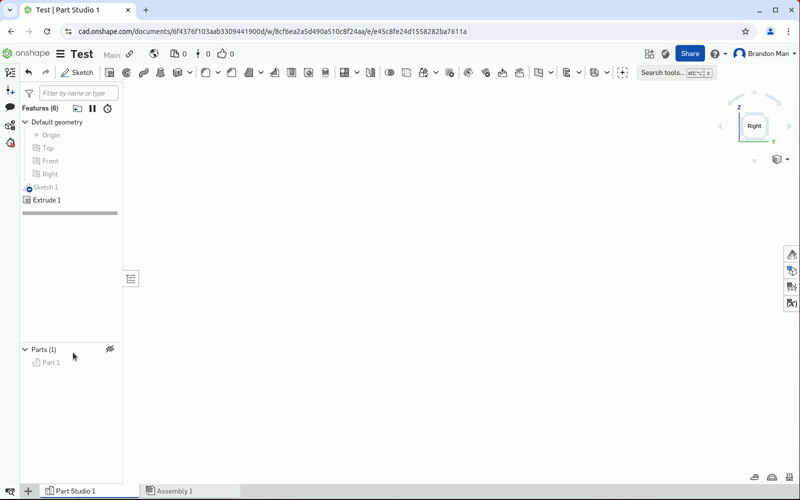
mouse_move(73, 352)
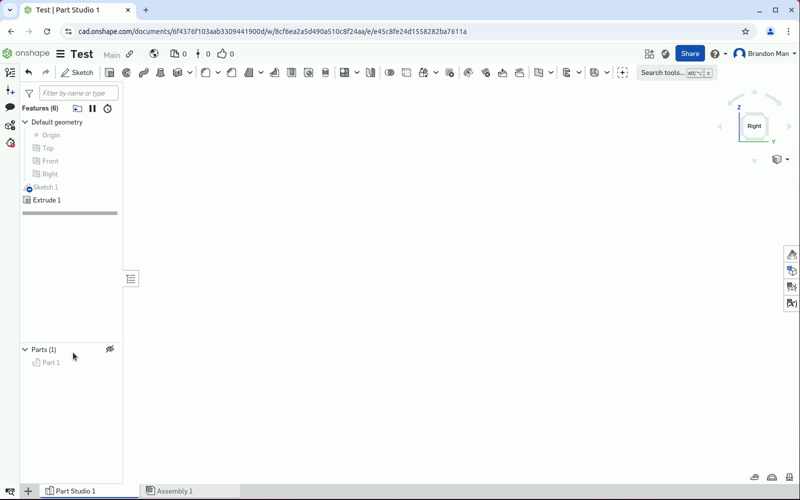
key(shift+y)
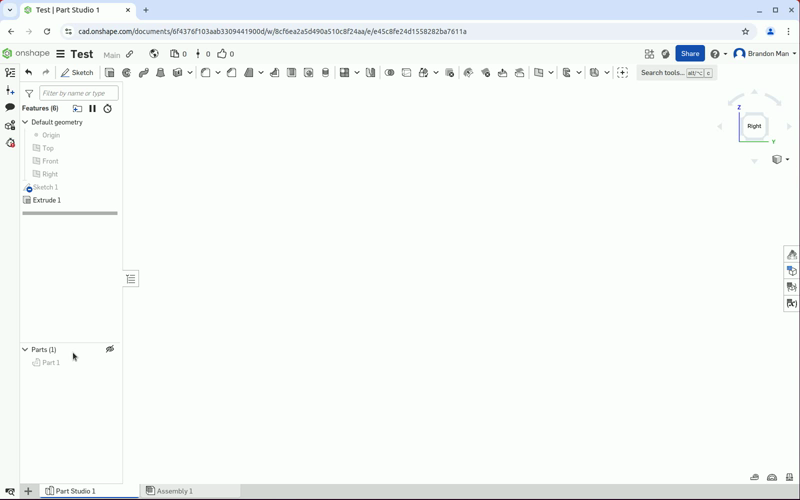
key(shift+s)
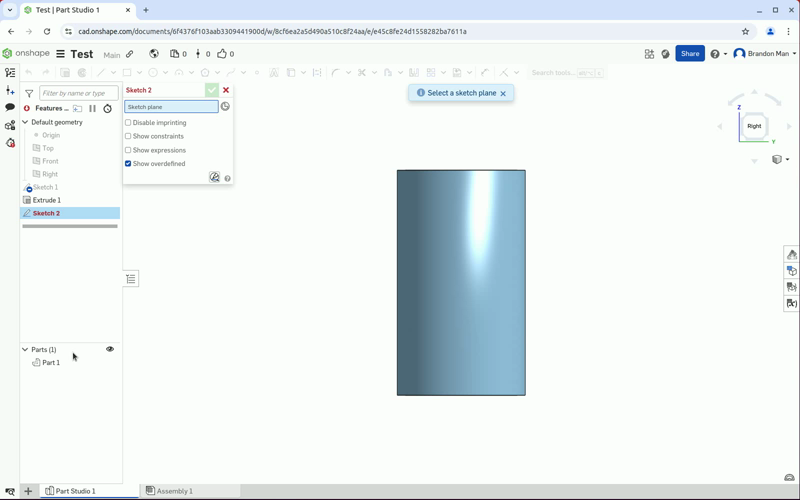
mouse_move(73, 176)
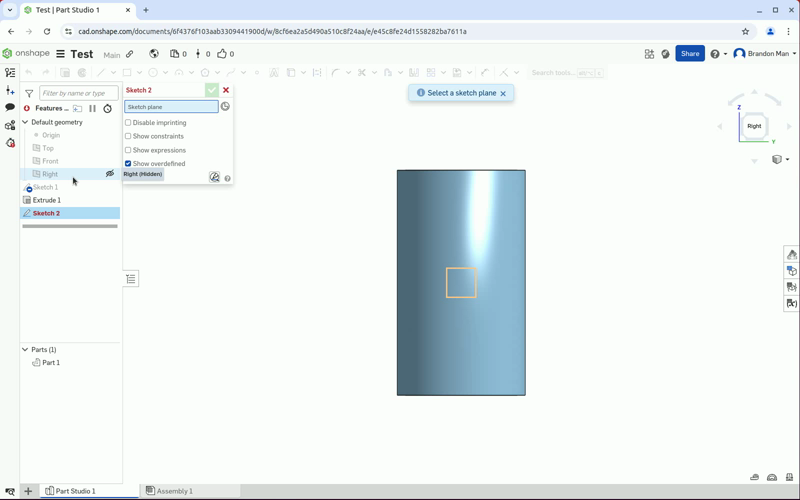
click(73, 176)
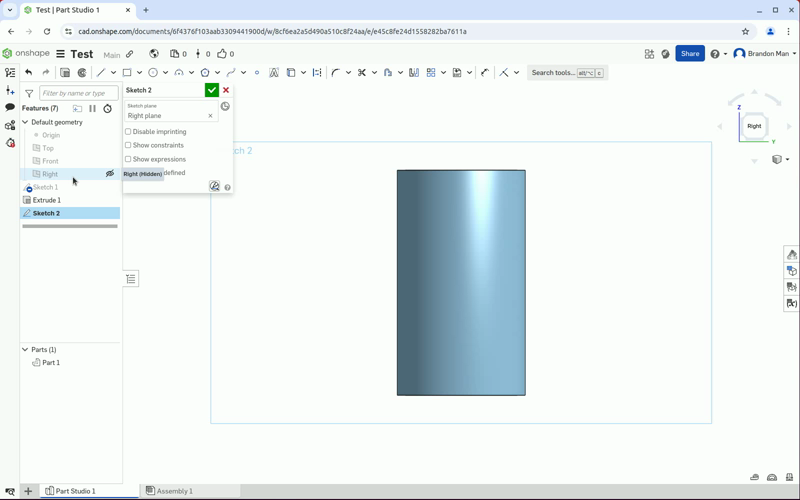
mouse_move(73, 352)
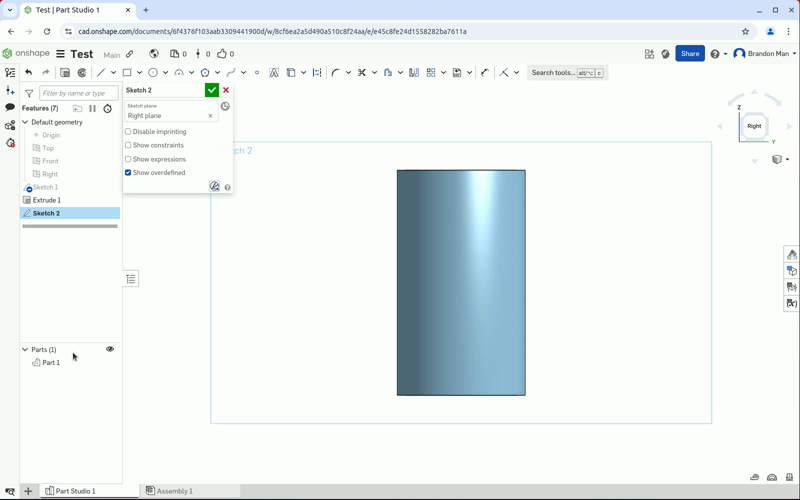
key(y)
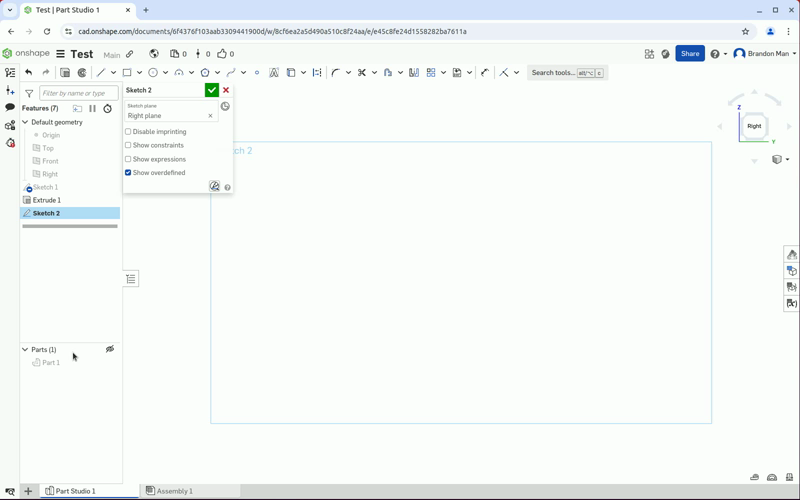
key(c)
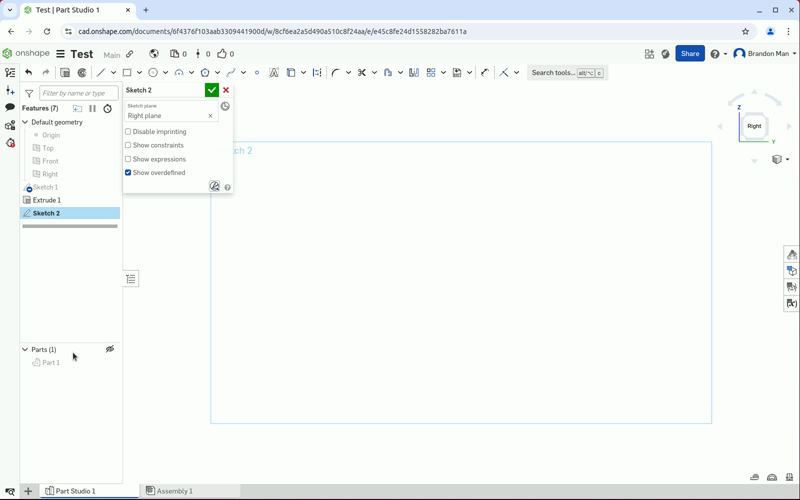
key_down(shift)
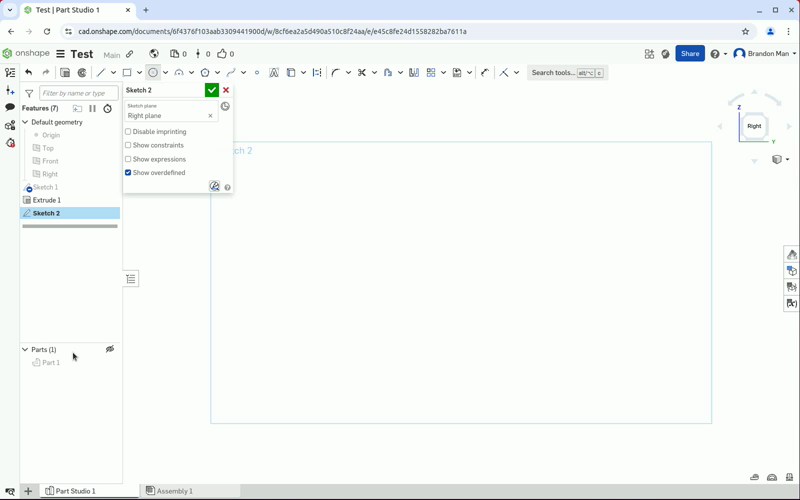
mouse_move(461, 282)
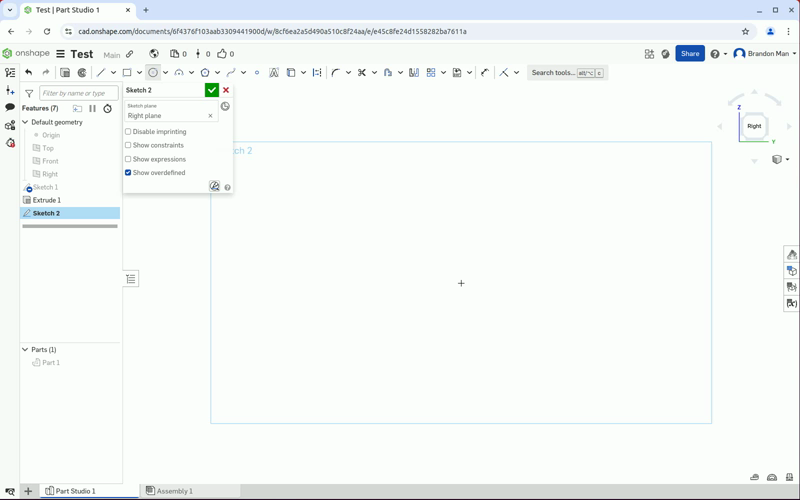
click(461, 282)
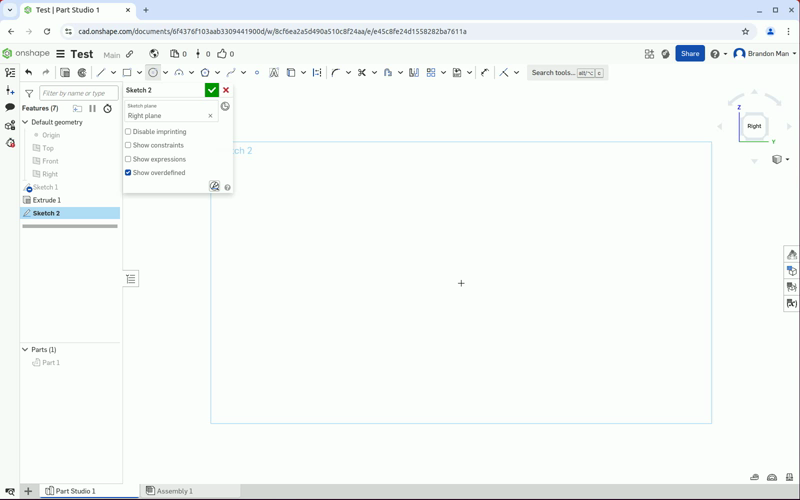
key_up(shift)
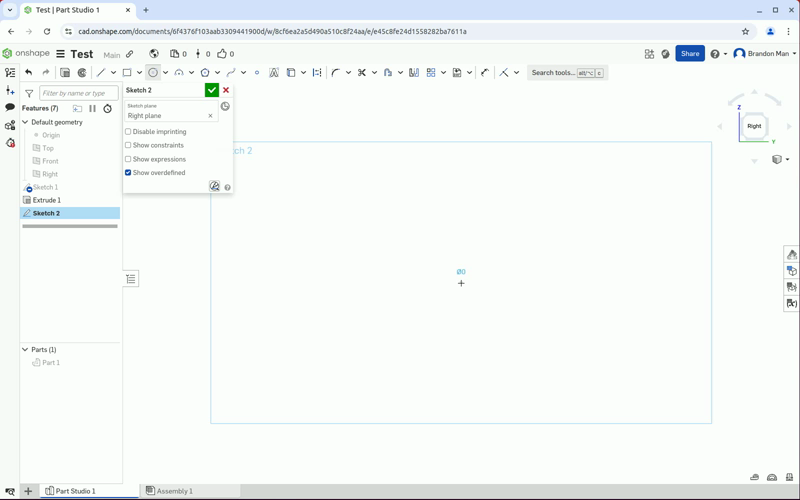
mouse_move(525, 282)
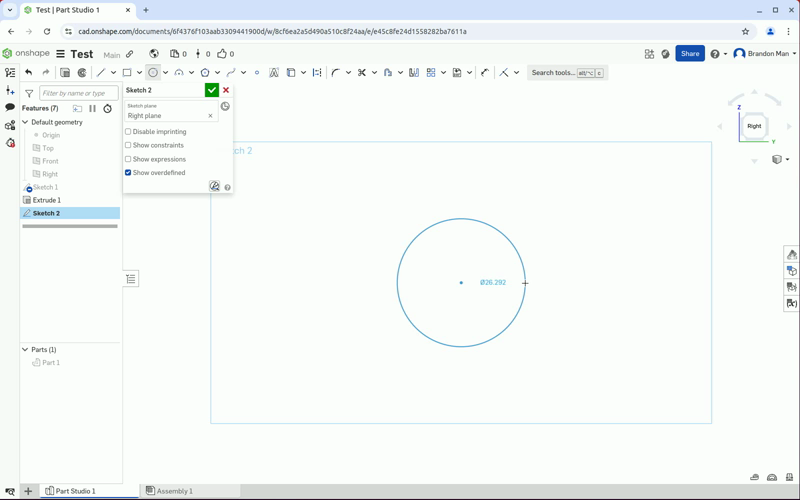
click(525, 282)
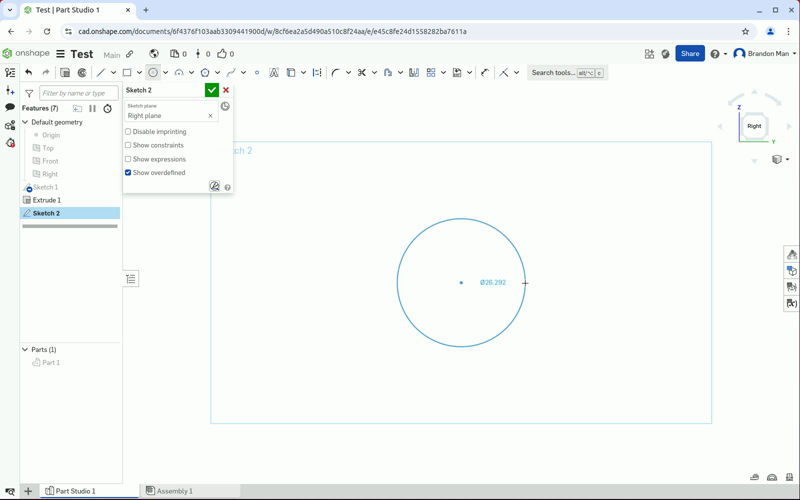
key(esc)
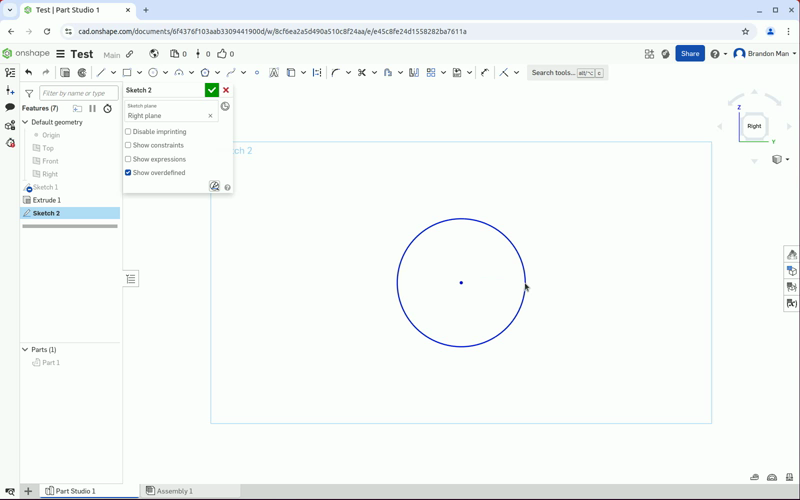
key(c)
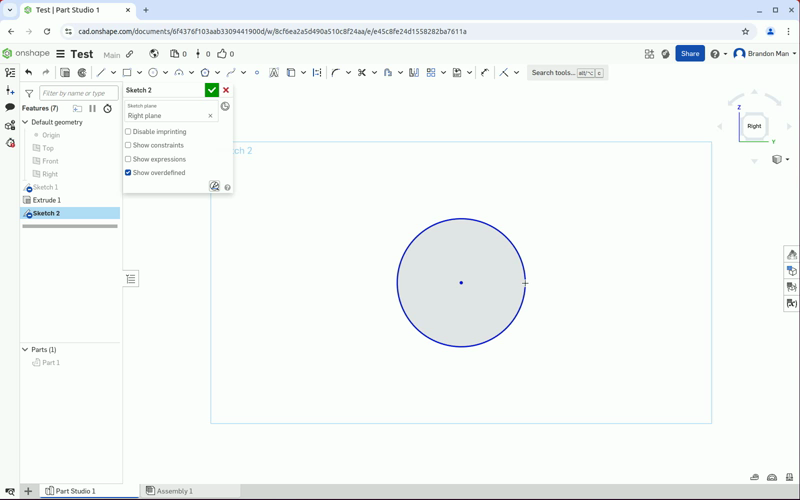
key_down(shift)
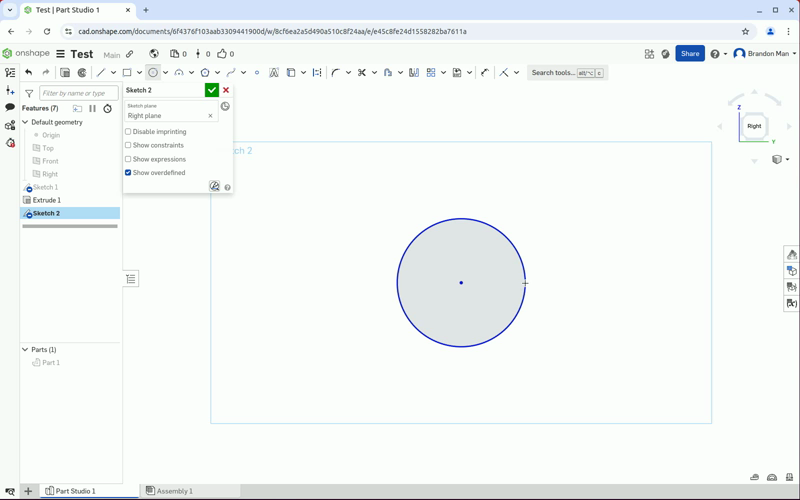
mouse_move(461, 282)
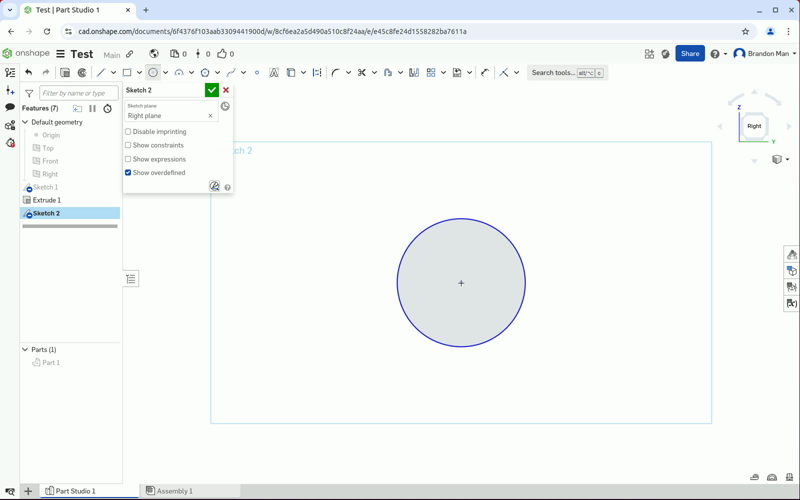
click(461, 282)
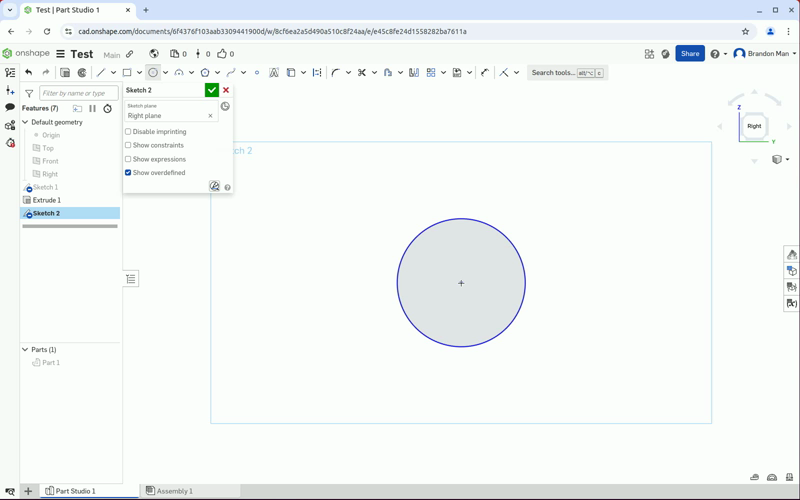
key_up(shift)
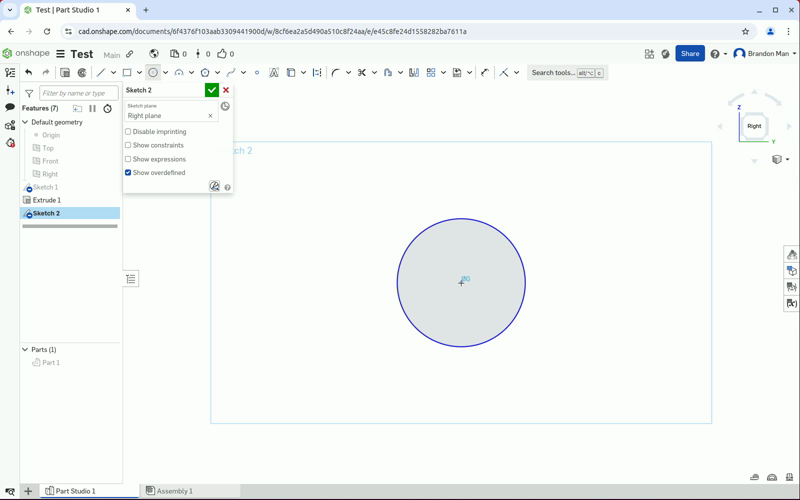
mouse_move(517, 282)
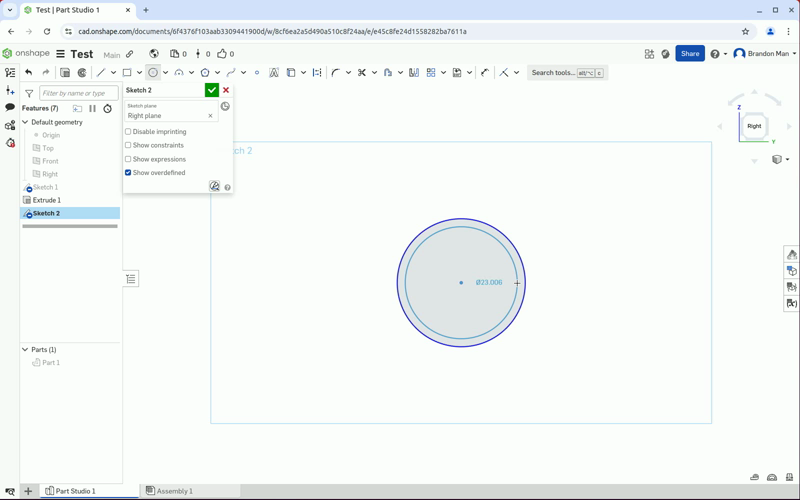
click(517, 282)
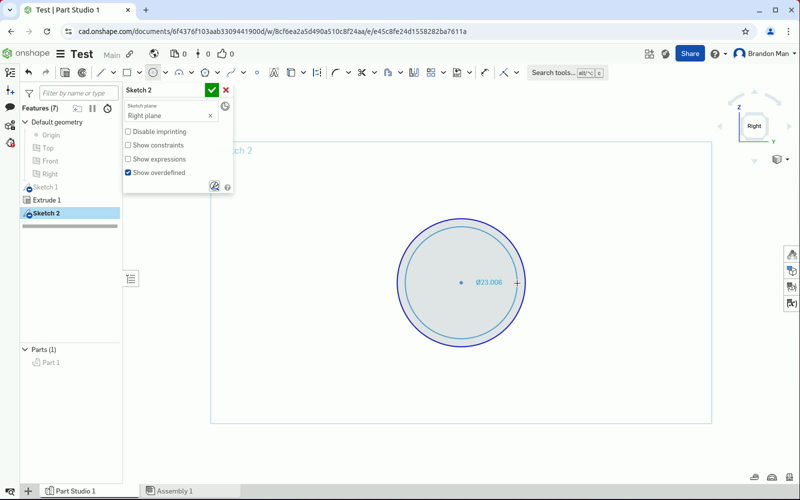
key(esc)
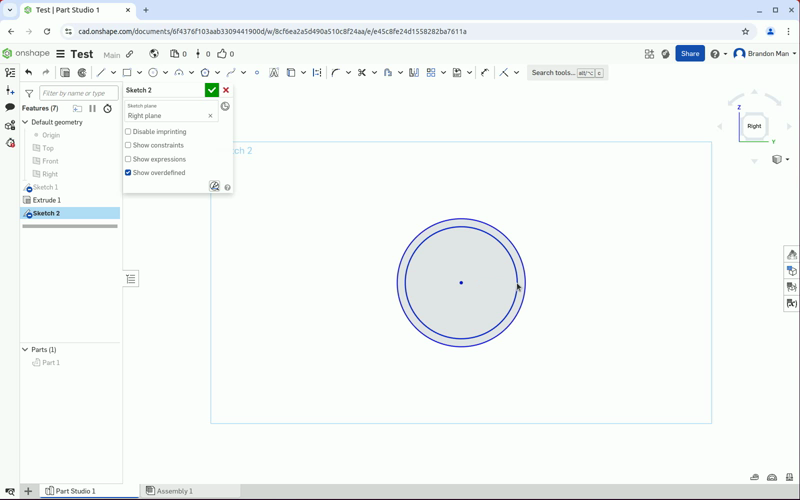
mouse_move(481, 340)
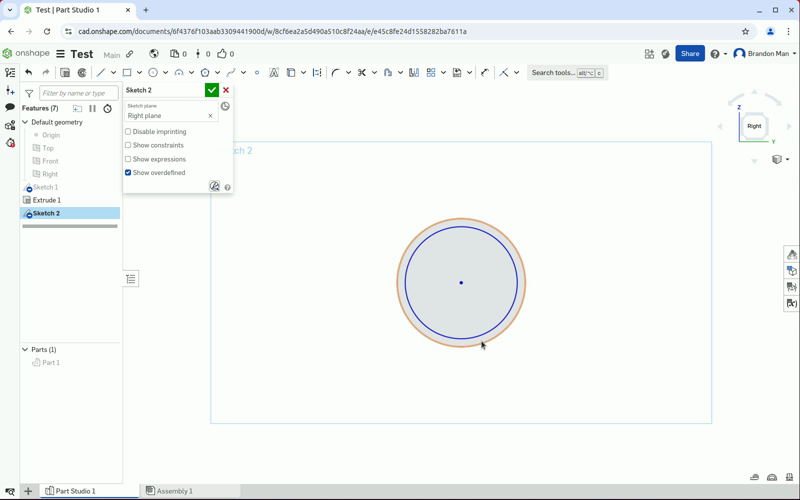
click(481, 340)
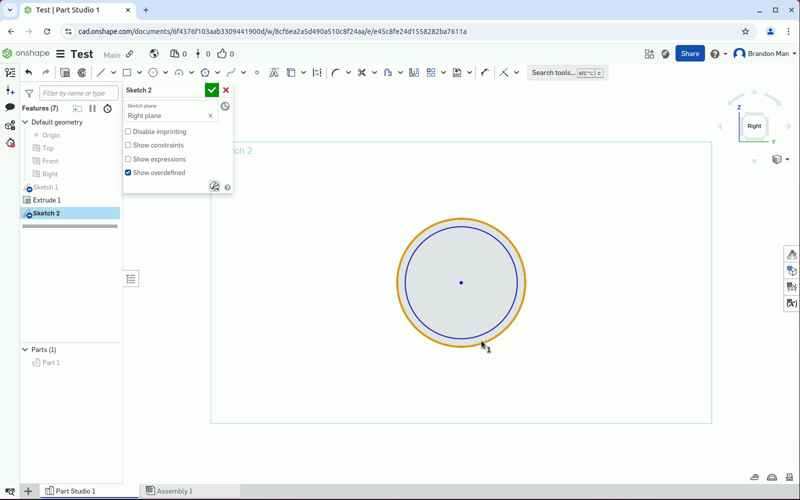
mouse_move(73, 352)
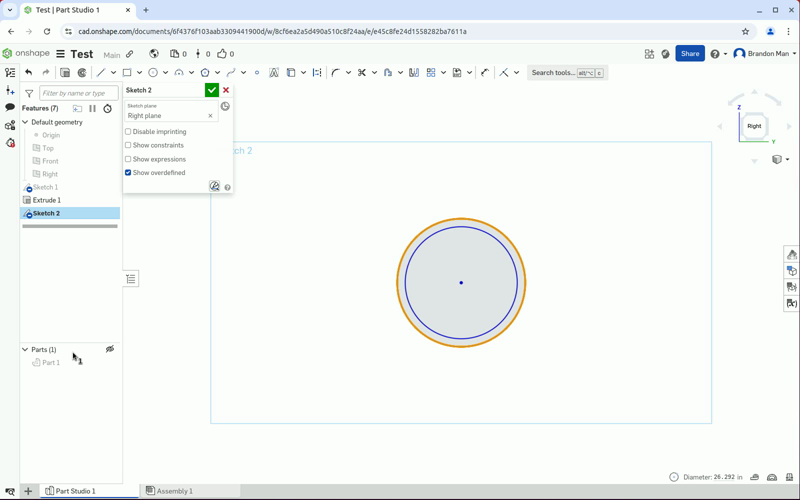
key(shift+y)
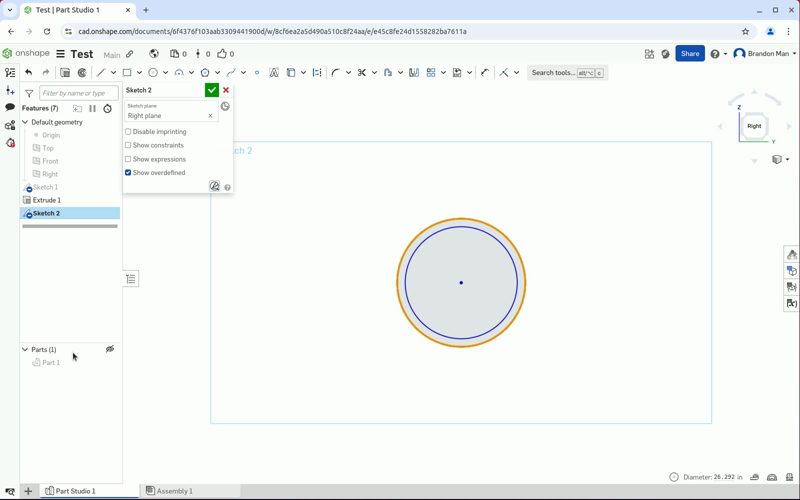
key(shift+e)
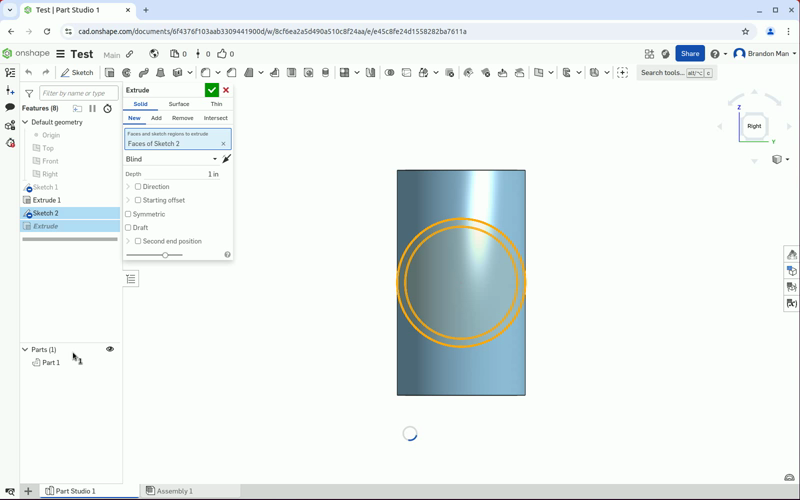
mouse_move(143, 106)
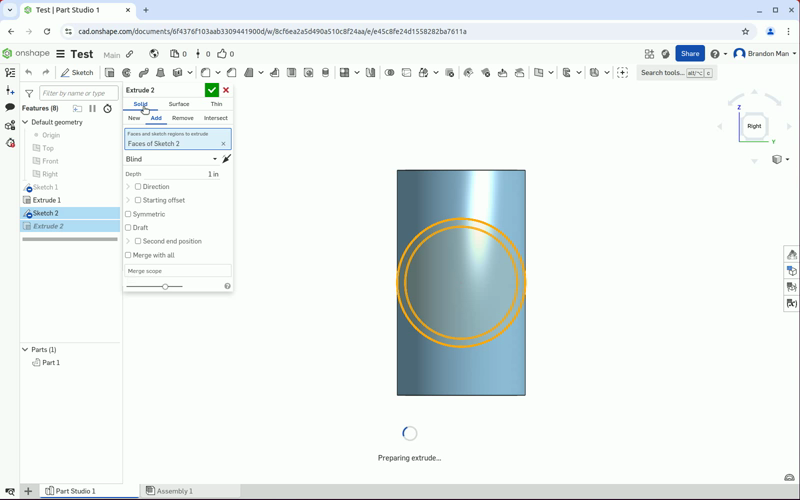
click(143, 106)
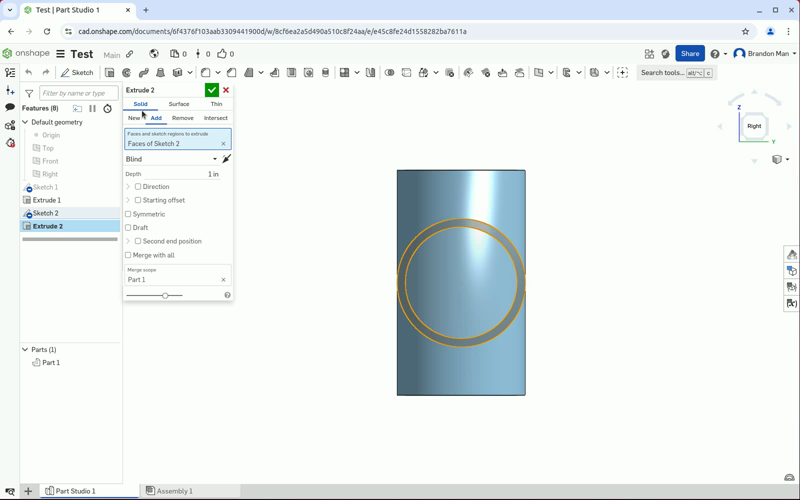
mouse_move(137, 120)
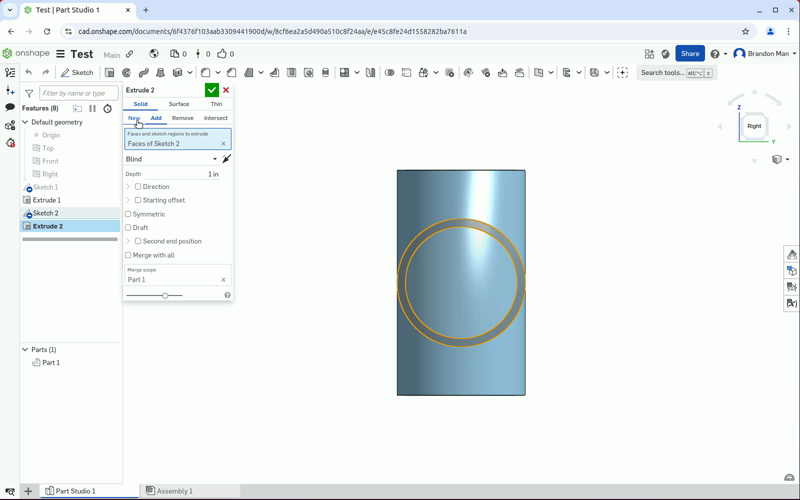
click(137, 120)
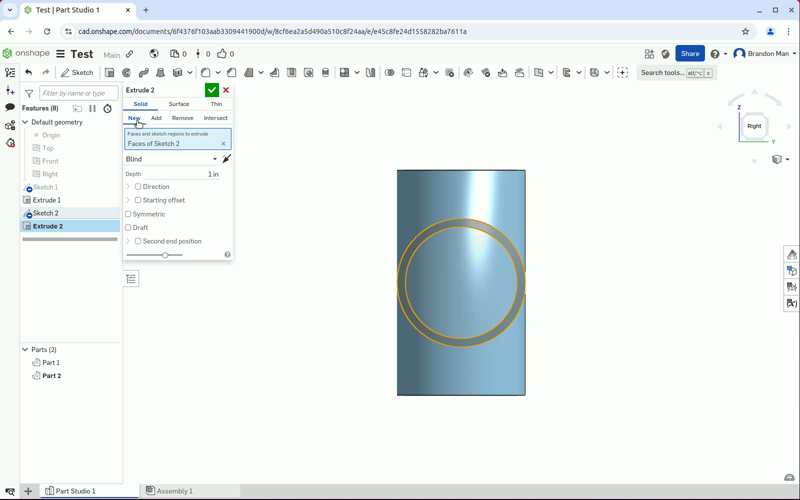
key(tab, 4)
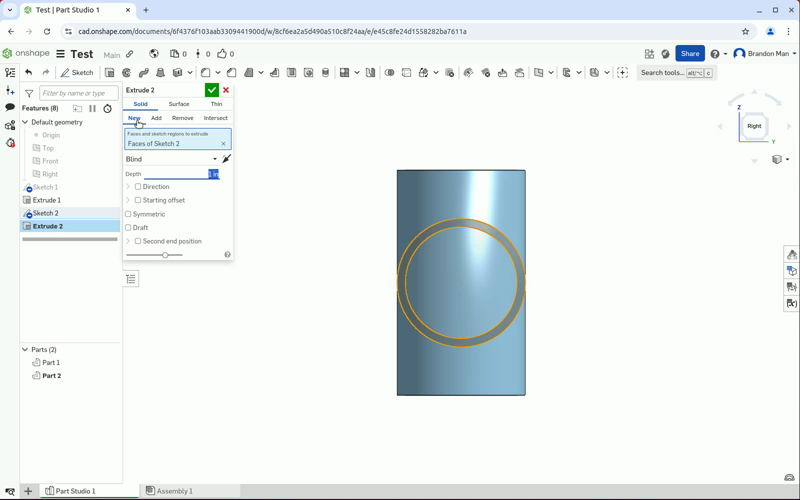
text(23.108)
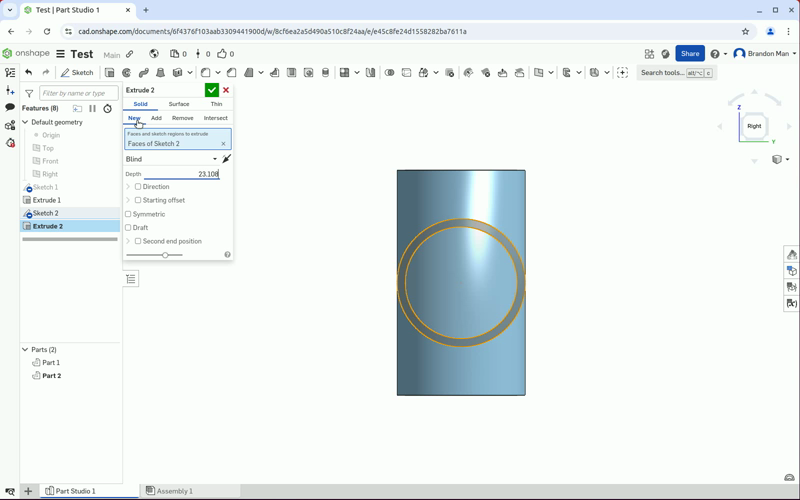
key(enter)
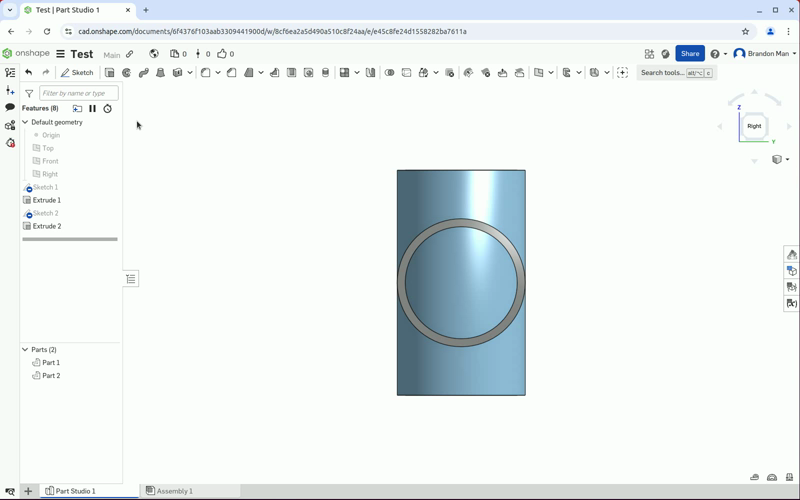
key(shift+h)
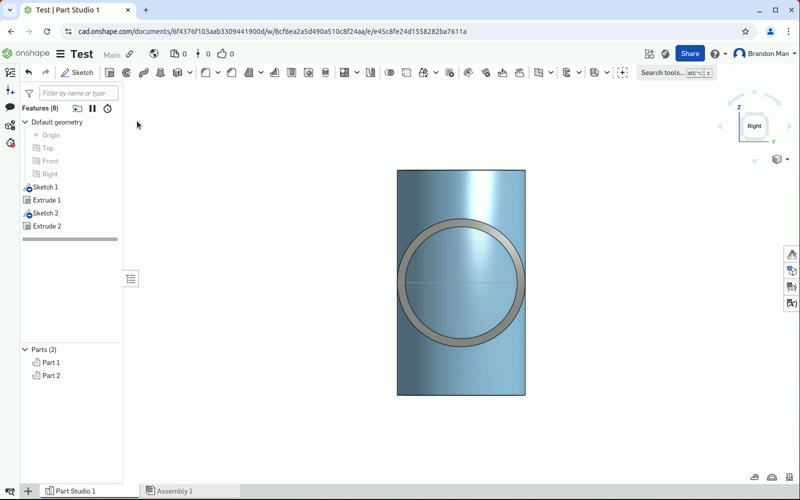
key(shift+h)
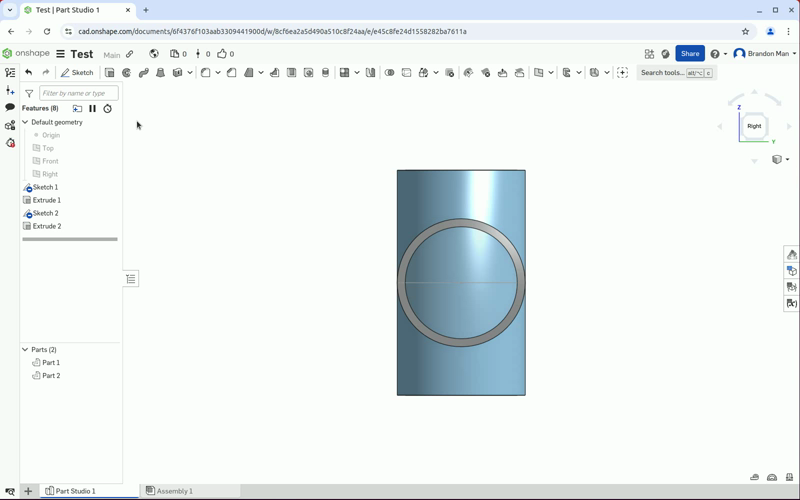
key(shift+7)
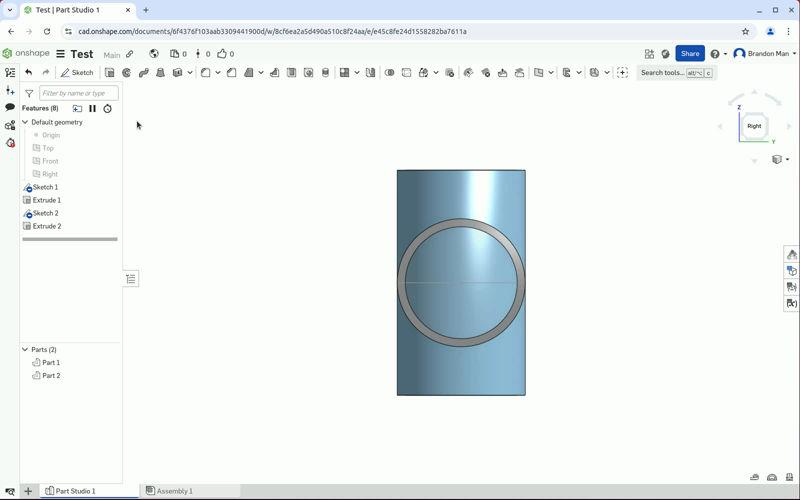
key(right, 2)
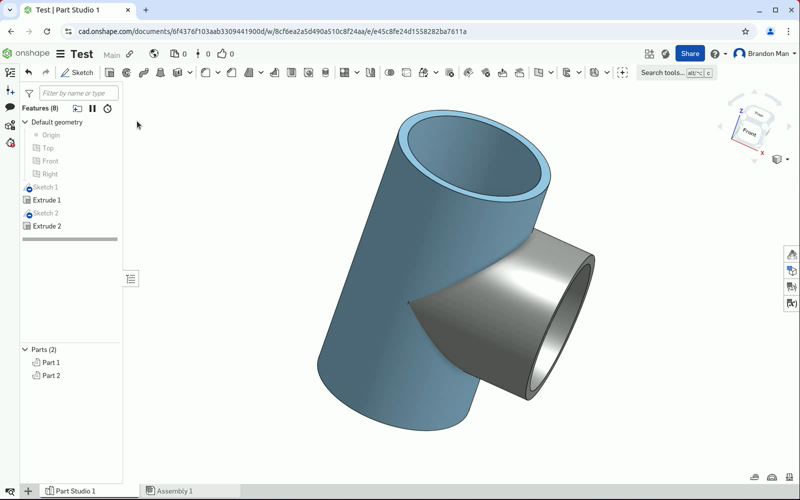
key(down, 2)
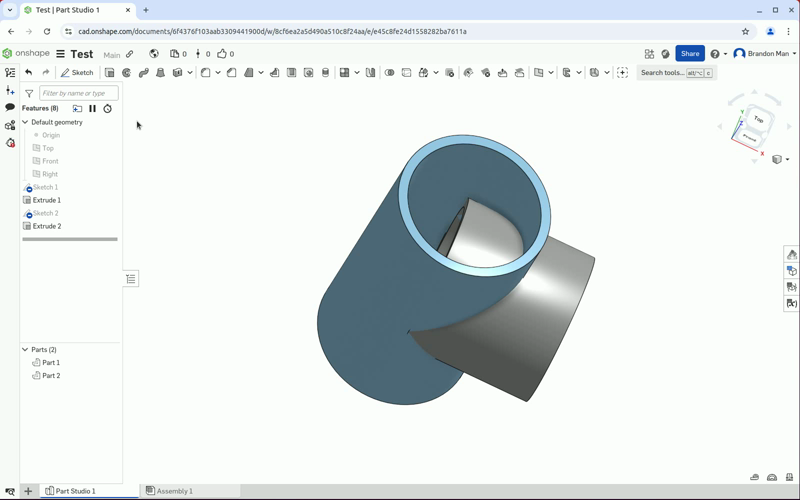
key(up, 2)
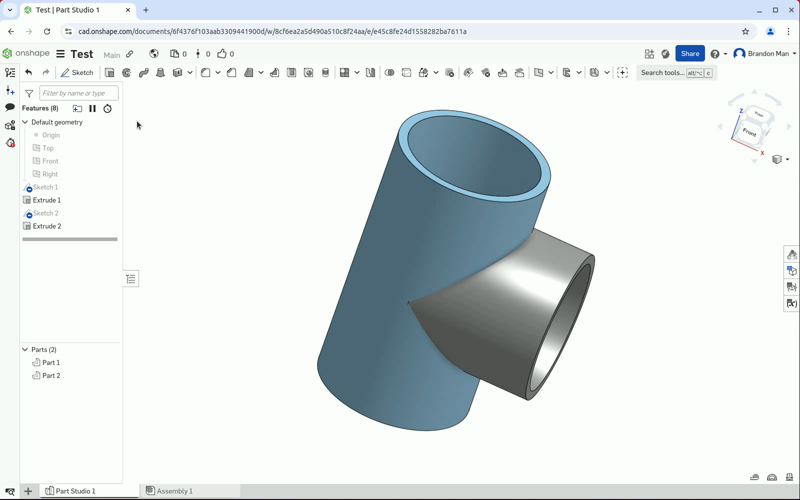
key(left, 2)
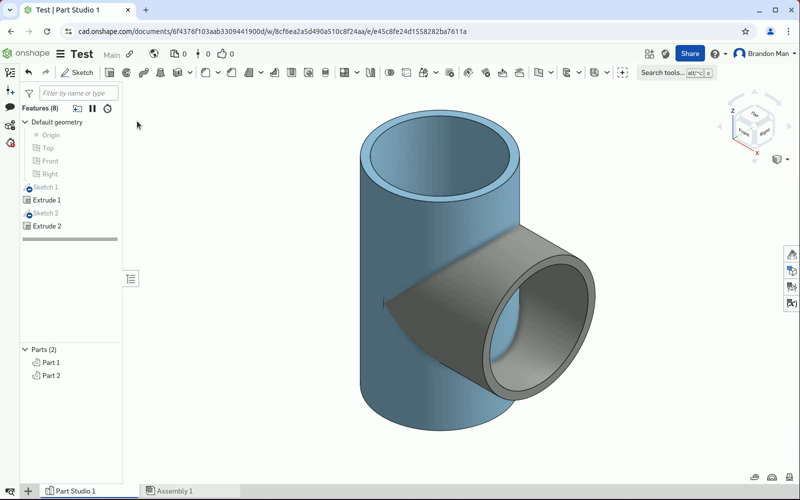
mouse_move(73, 189)
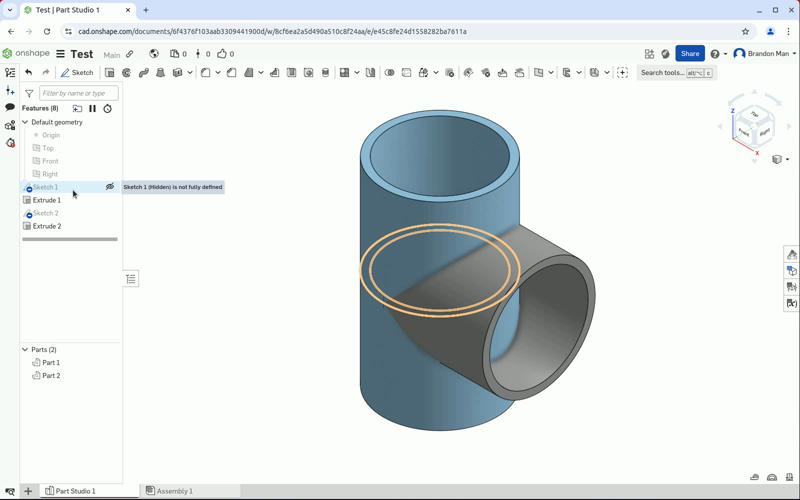
click(73, 189)